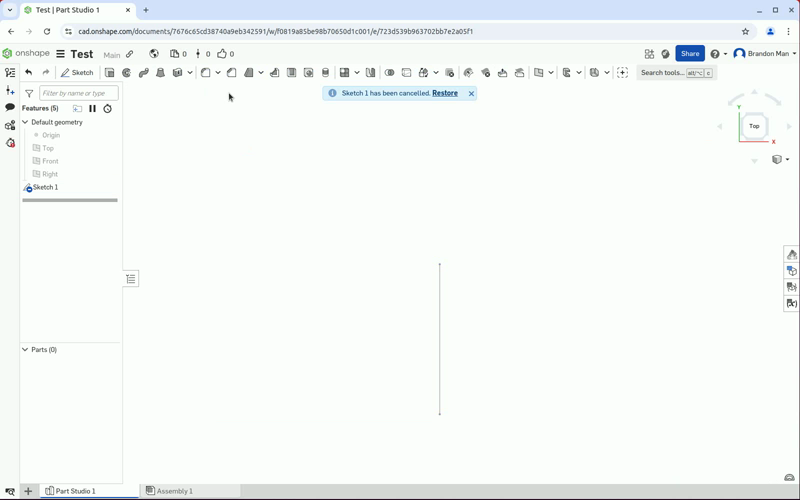
key(shift+h)
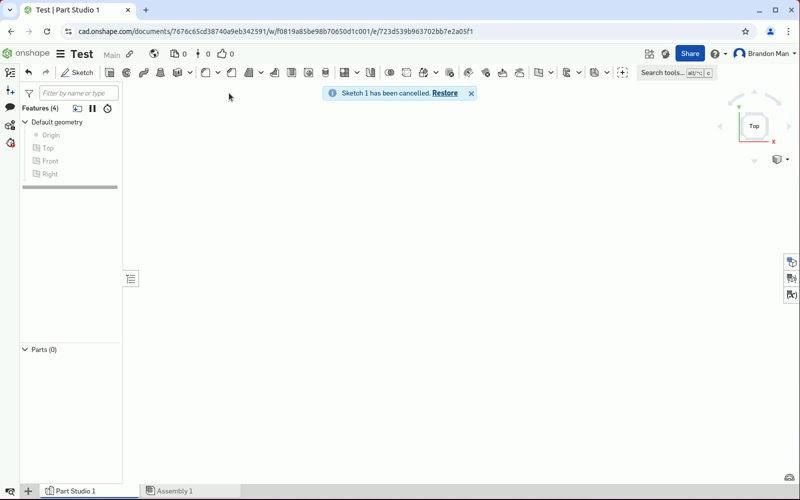
mouse_move(73, 352)
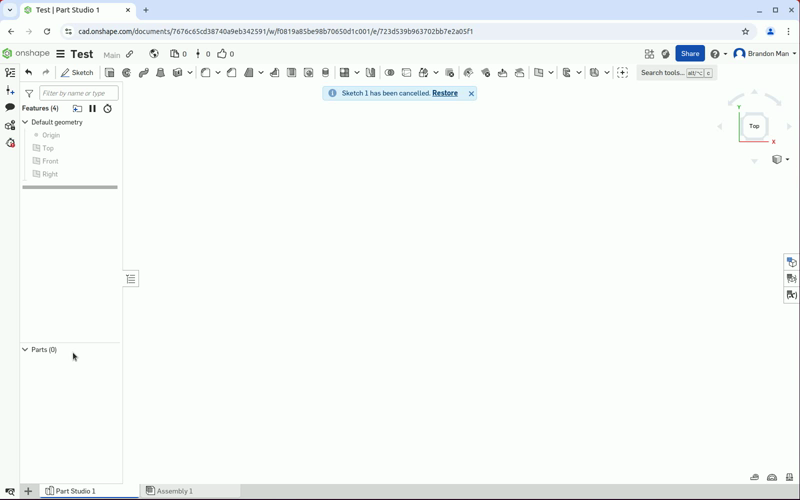
key(y)
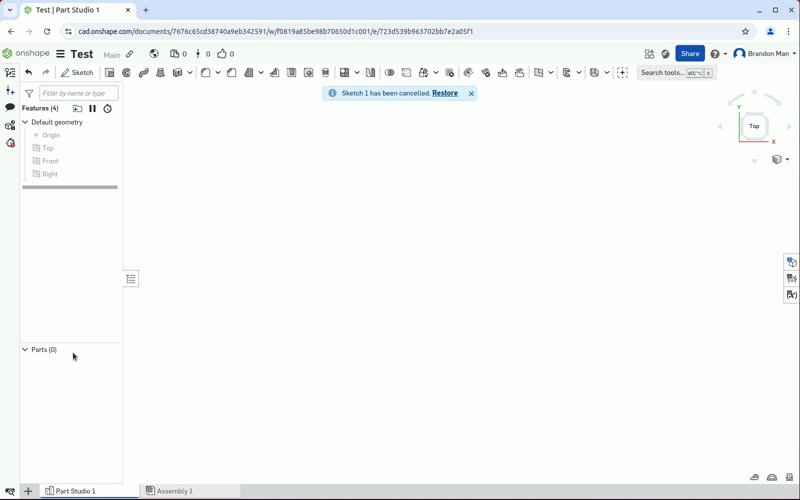
key(shift+p)
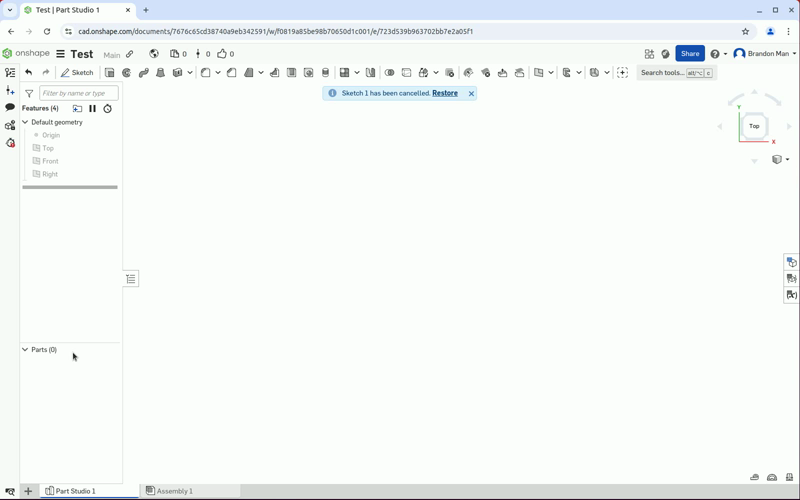
key(space)
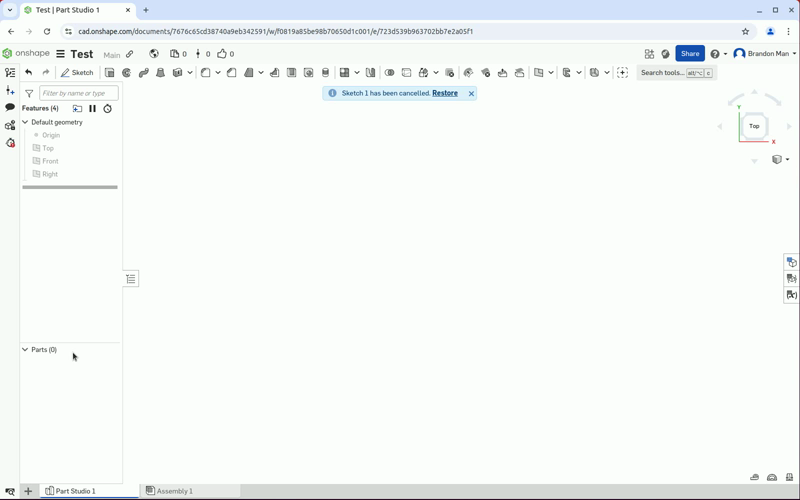
key_down(shift)
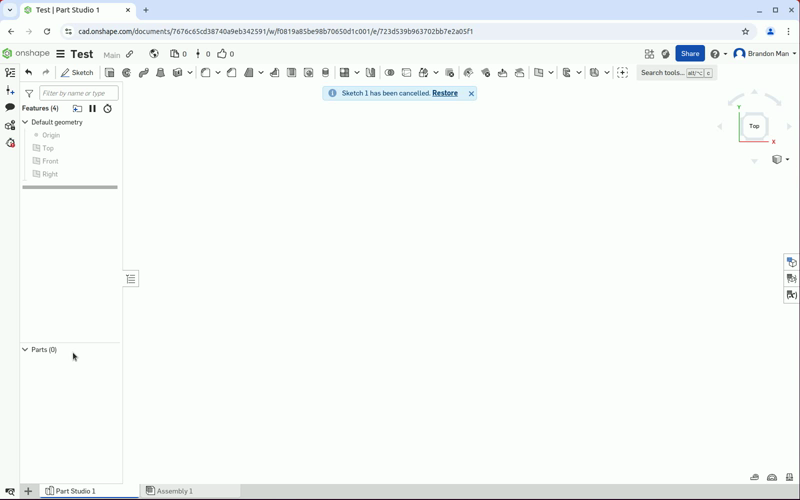
key(up)
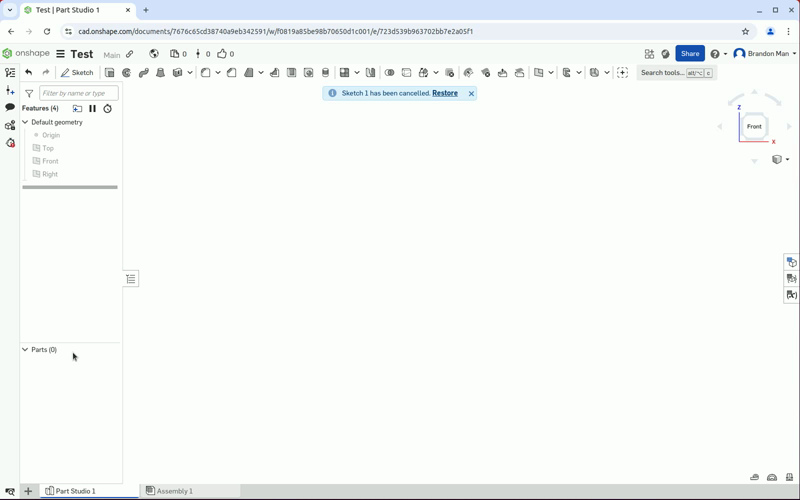
key_up(shift)
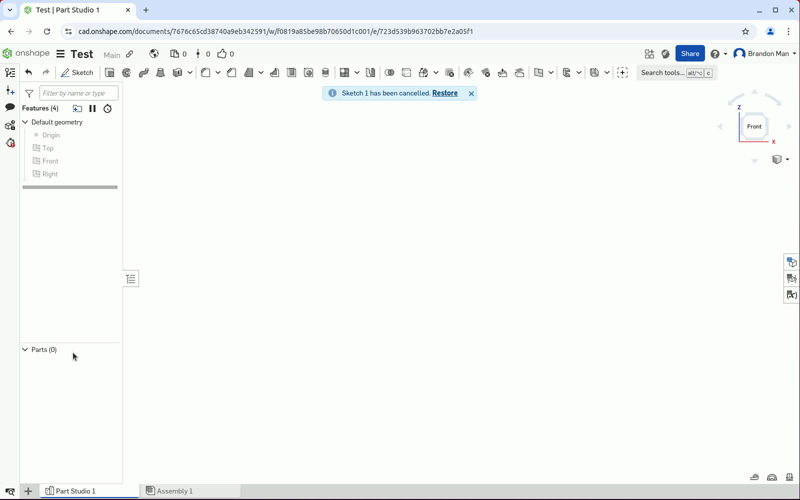
mouse_move(73, 352)
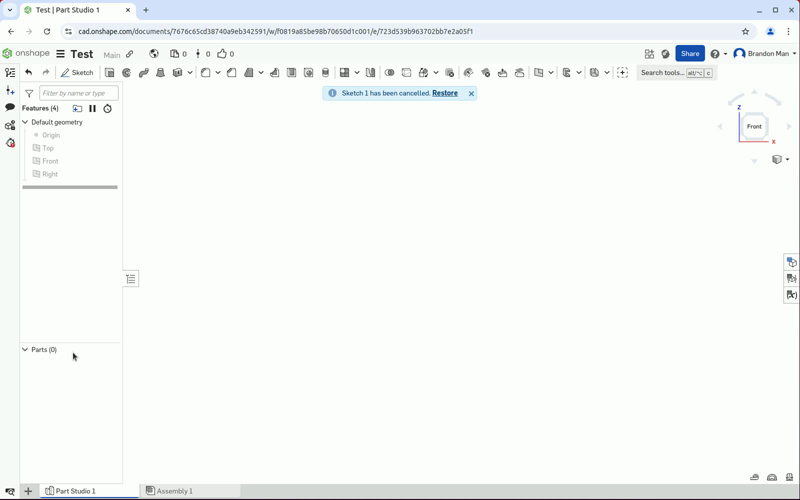
key(shift+y)
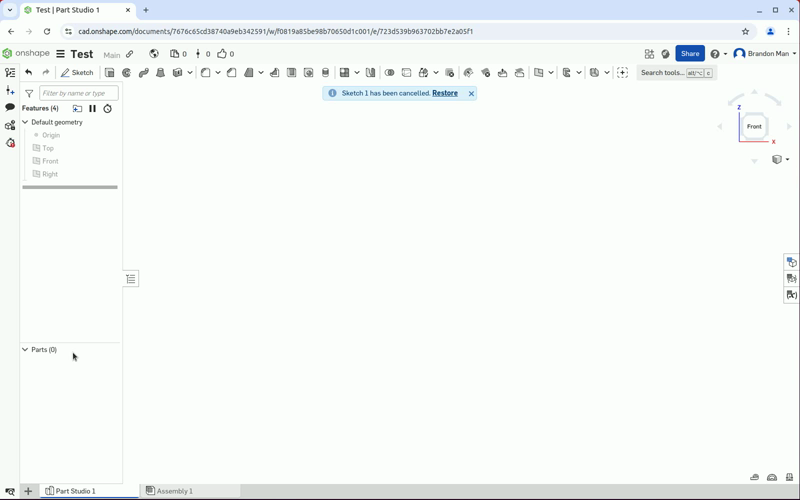
key(shift+s)
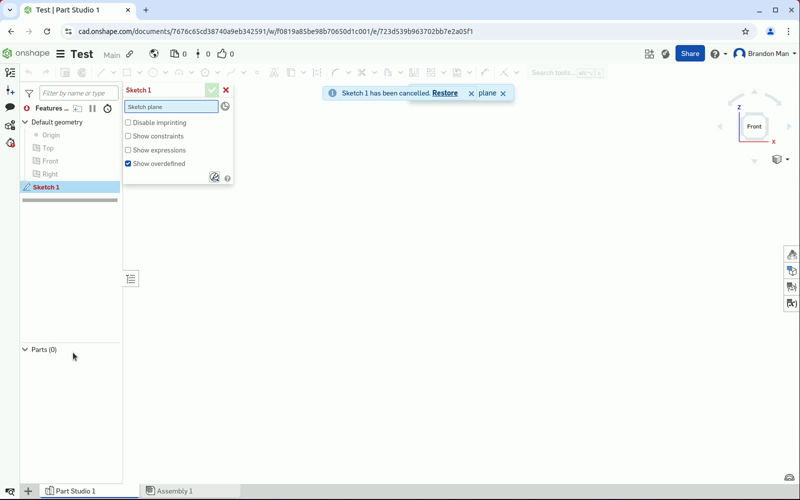
mouse_move(73, 163)
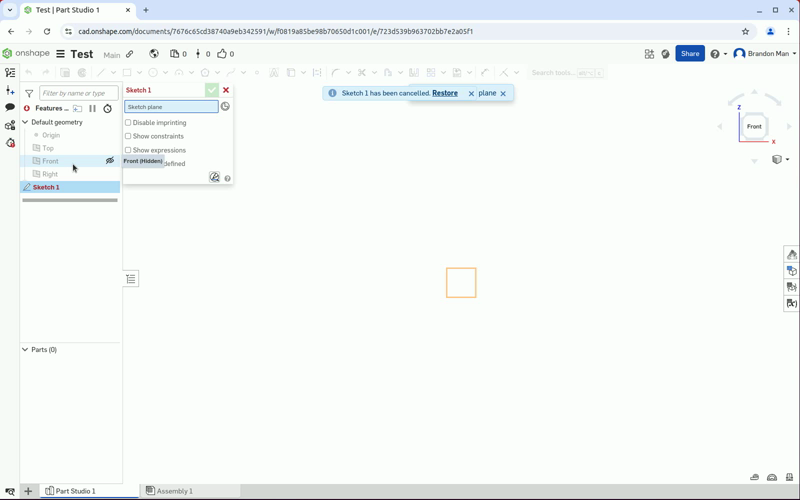
click(73, 163)
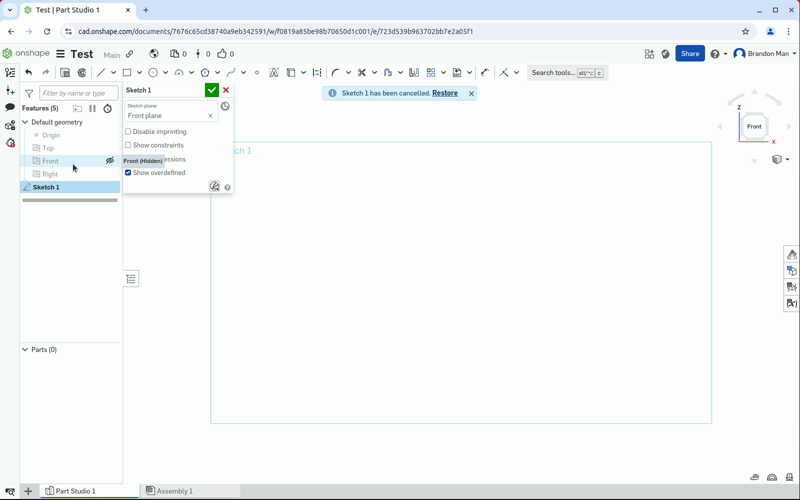
mouse_move(73, 352)
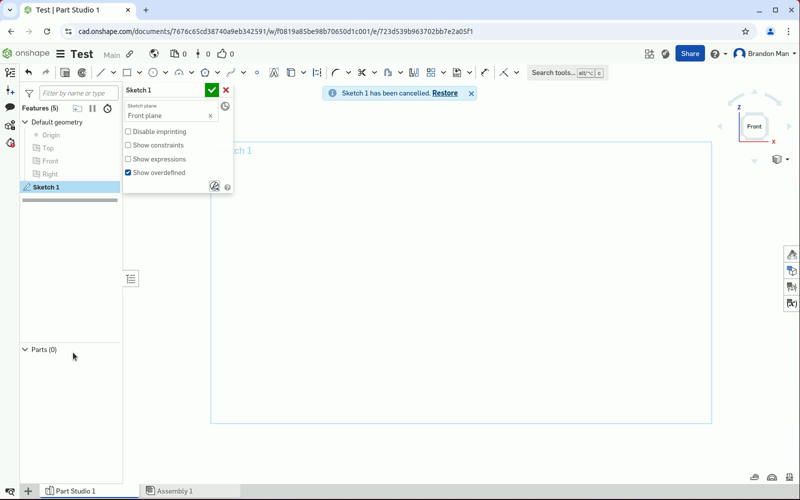
key(y)
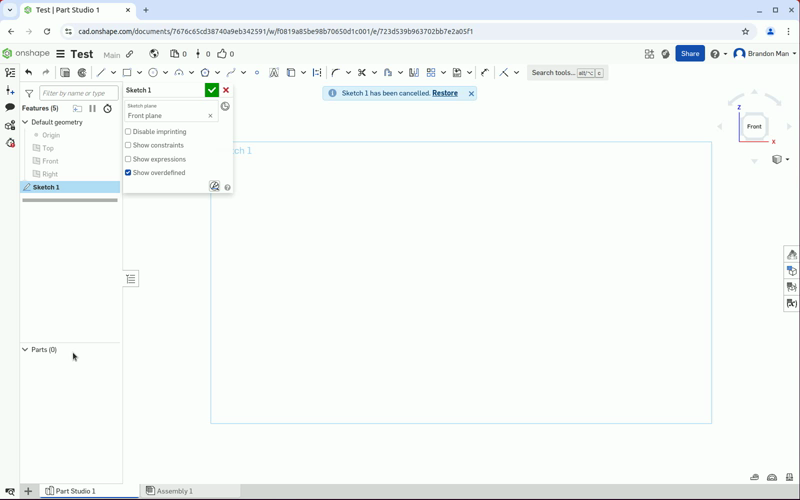
key(l)
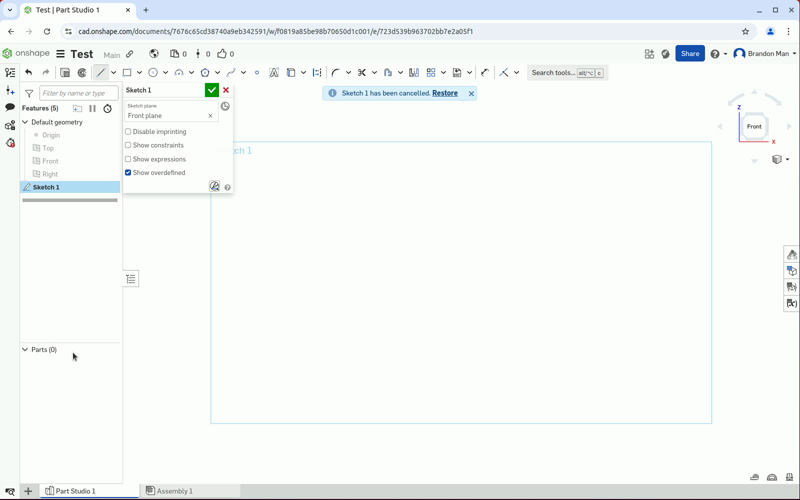
key_down(shift)
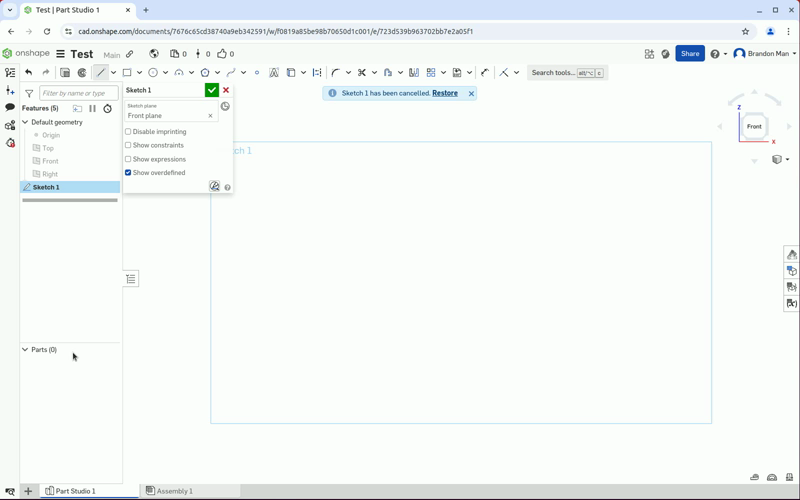
mouse_move(385, 282)
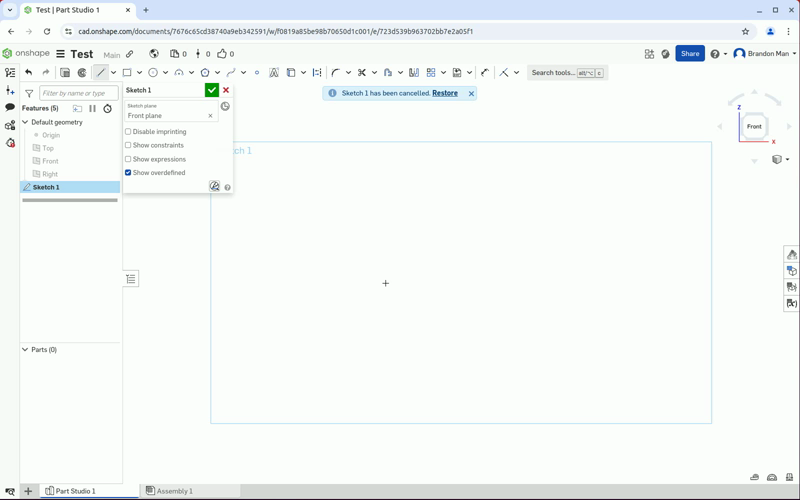
click(385, 282)
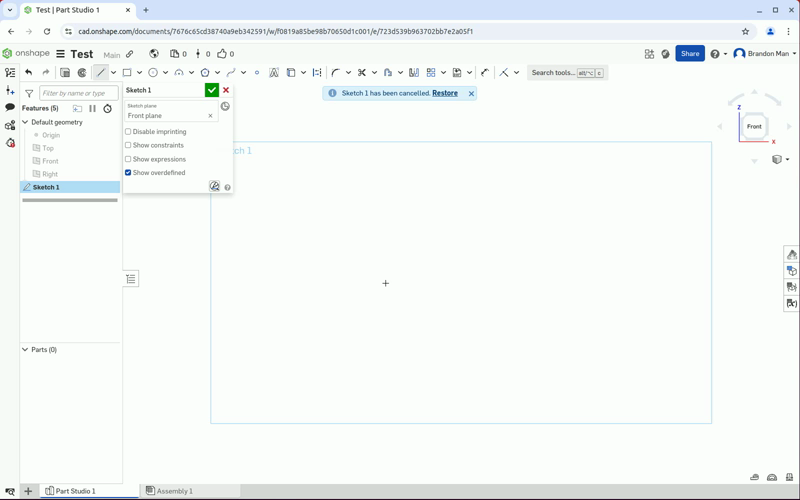
key_up(shift)
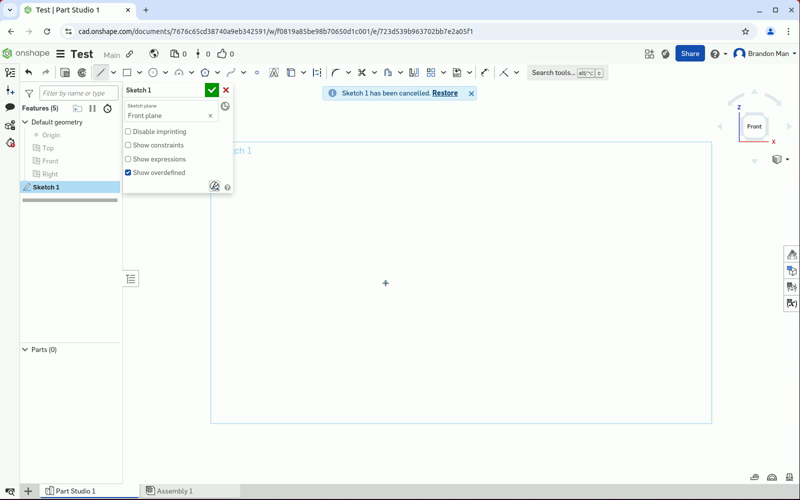
key_down(shift)
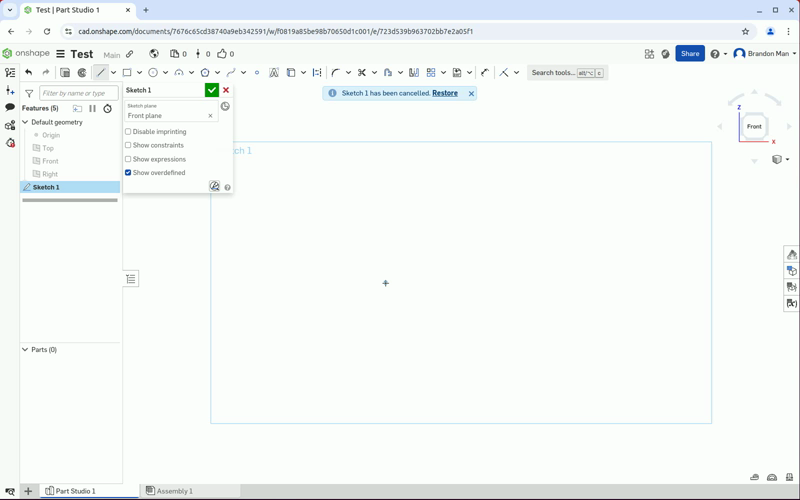
mouse_move(461, 282)
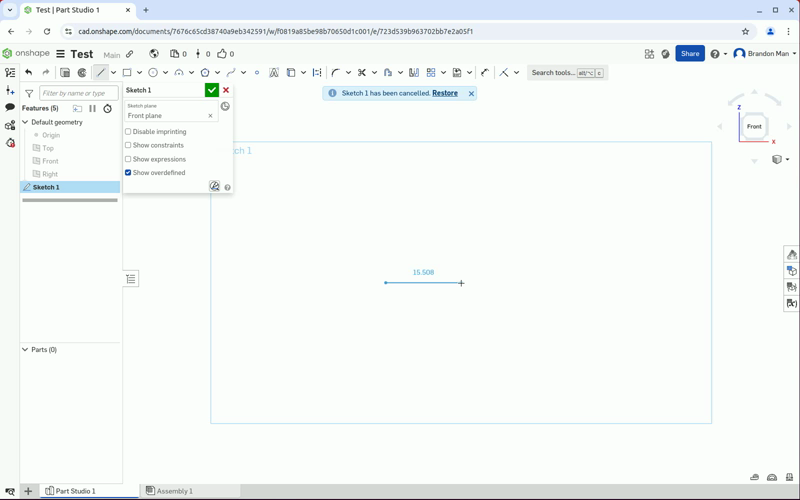
click(461, 282)
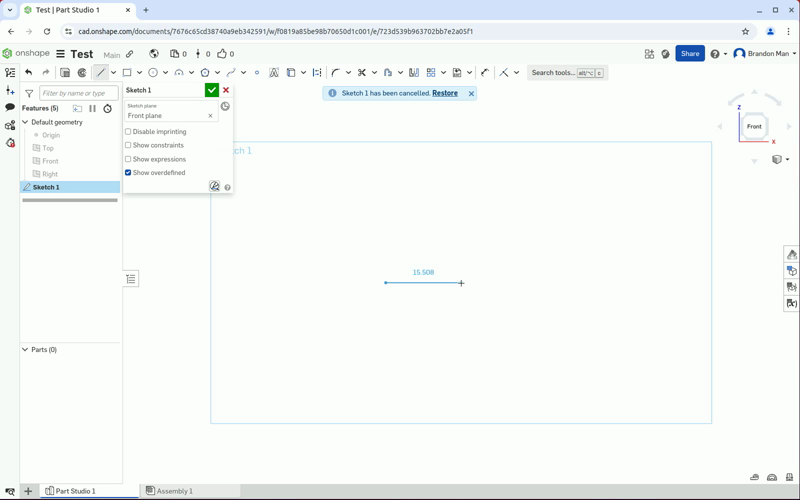
key_up(shift)
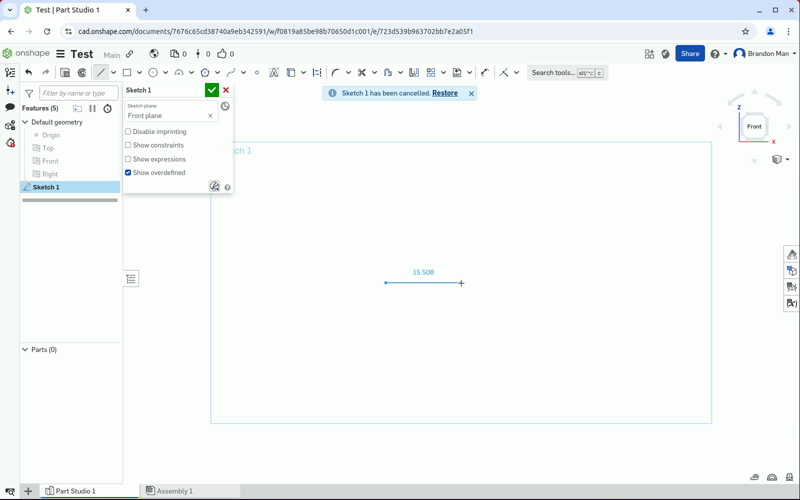
key_down(shift)
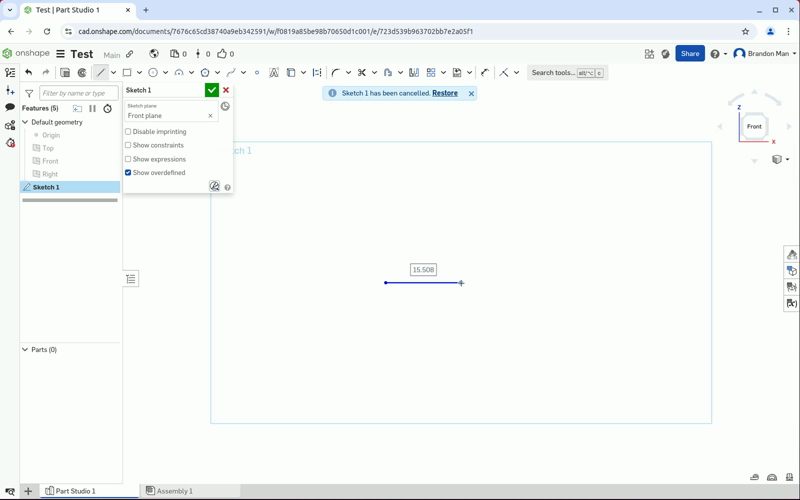
mouse_move(491, 282)
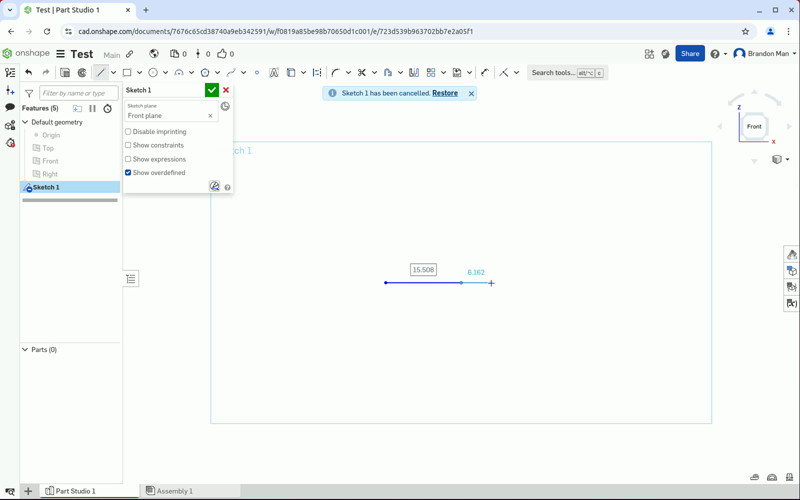
mouse_move(461, 244)
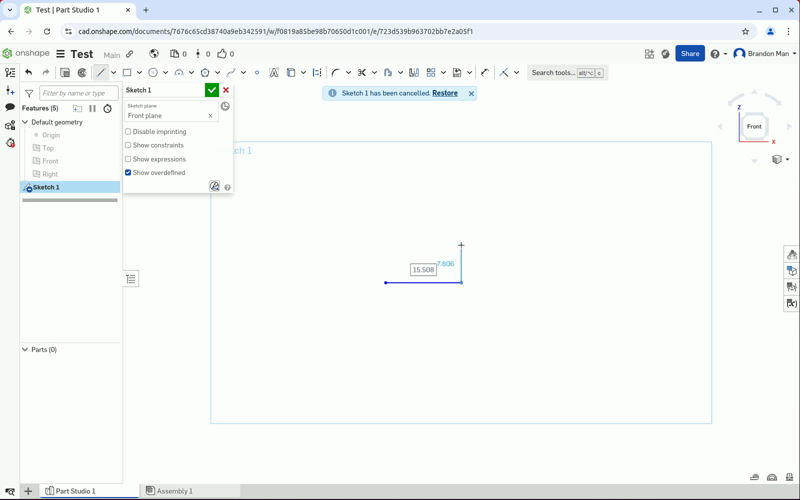
click(461, 244)
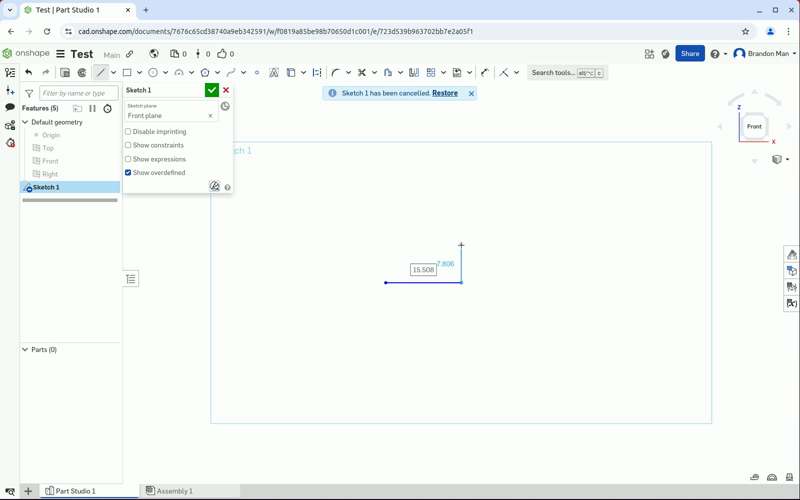
key_up(shift)
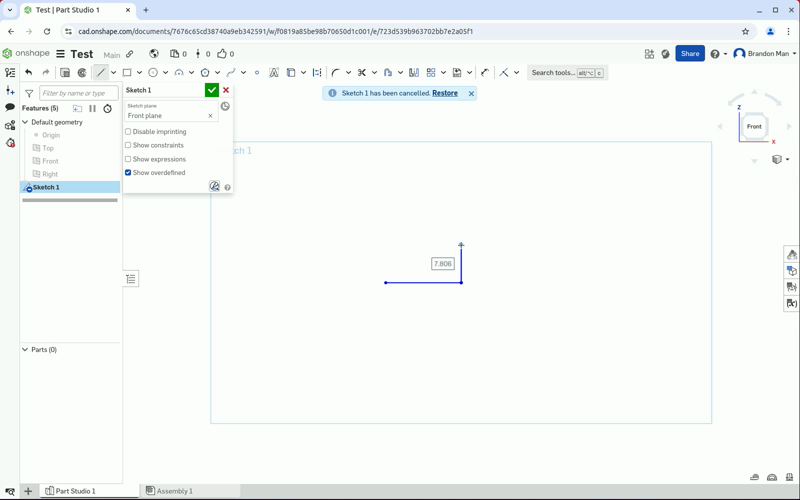
key_down(shift)
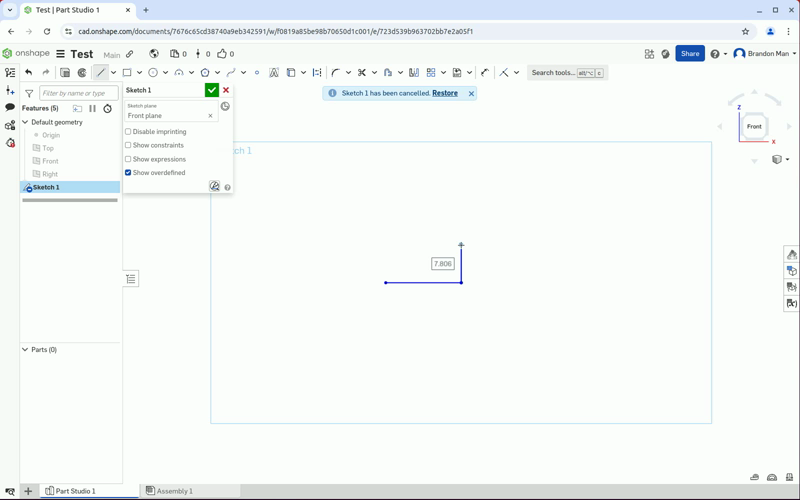
mouse_move(385, 244)
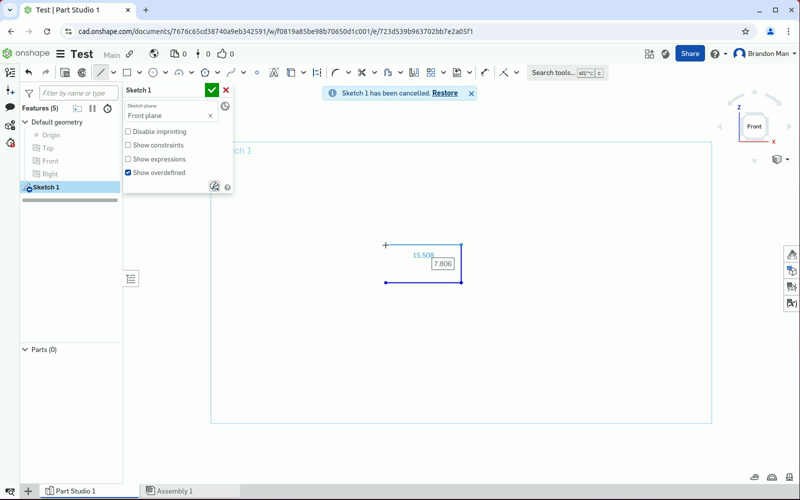
click(385, 244)
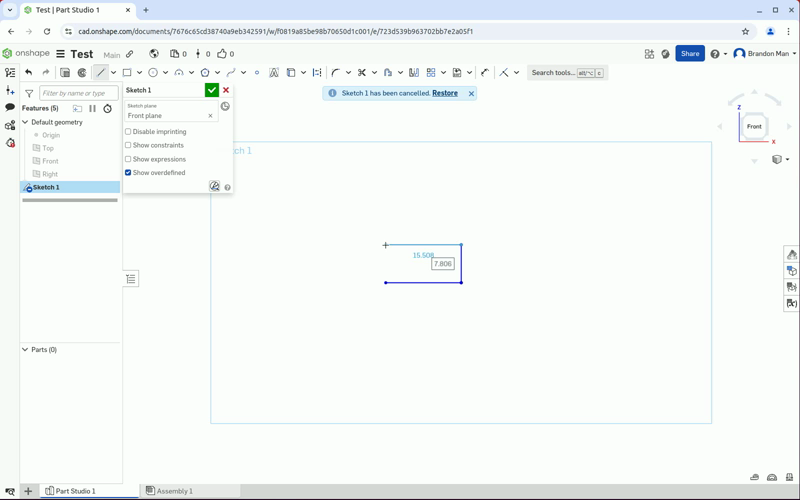
key_up(shift)
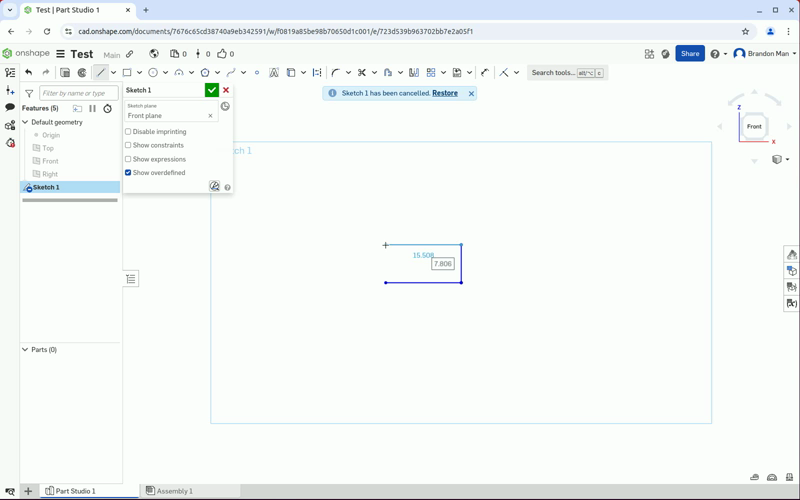
mouse_move(415, 244)
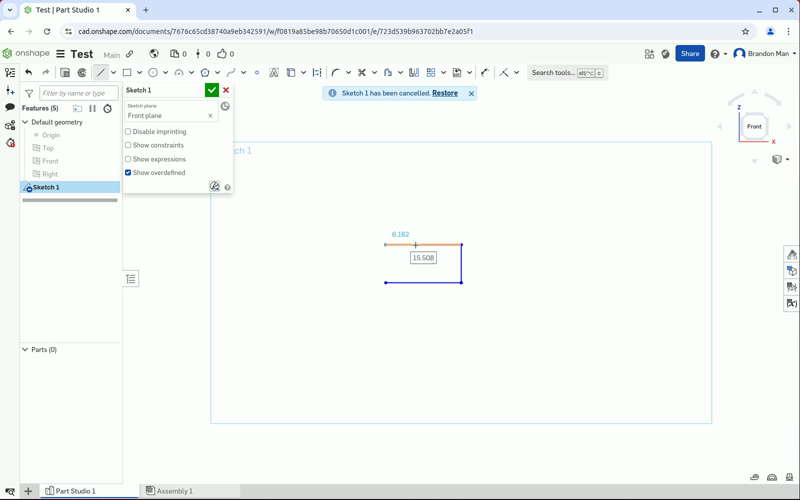
key_down(shift)
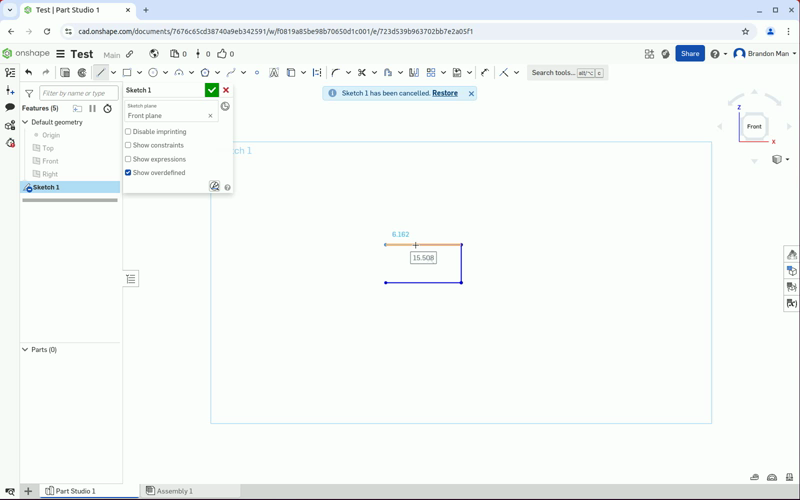
mouse_move(385, 282)
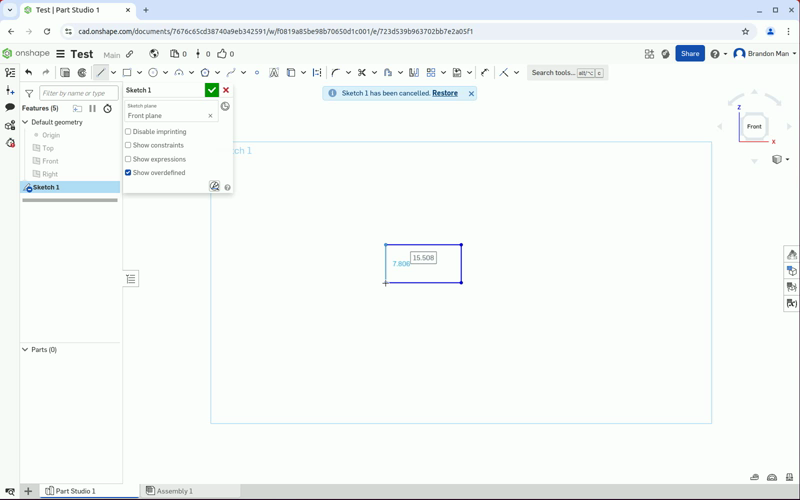
key_up(shift)
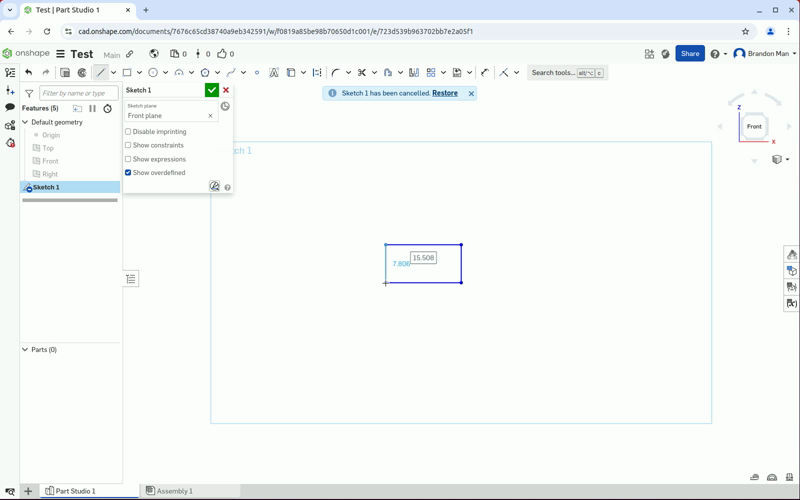
click(385, 282)
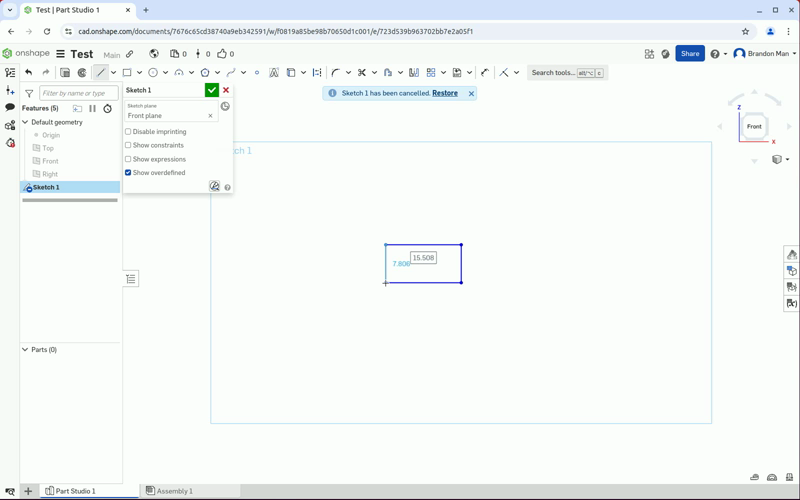
key(esc)
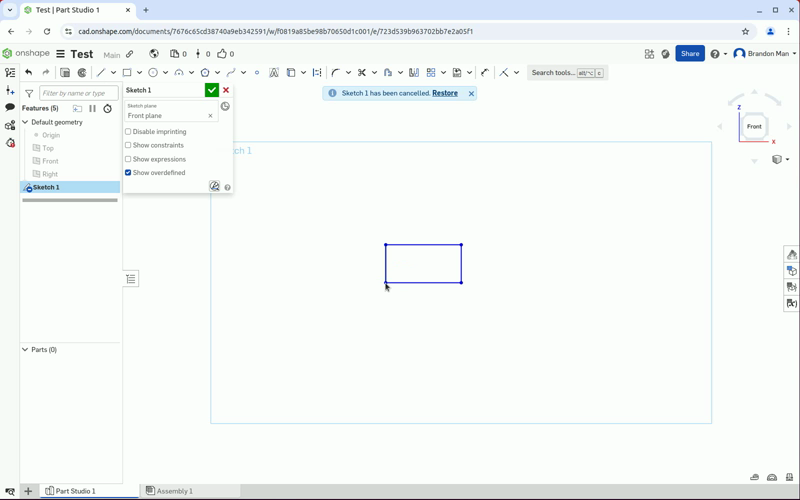
mouse_move(438, 250)
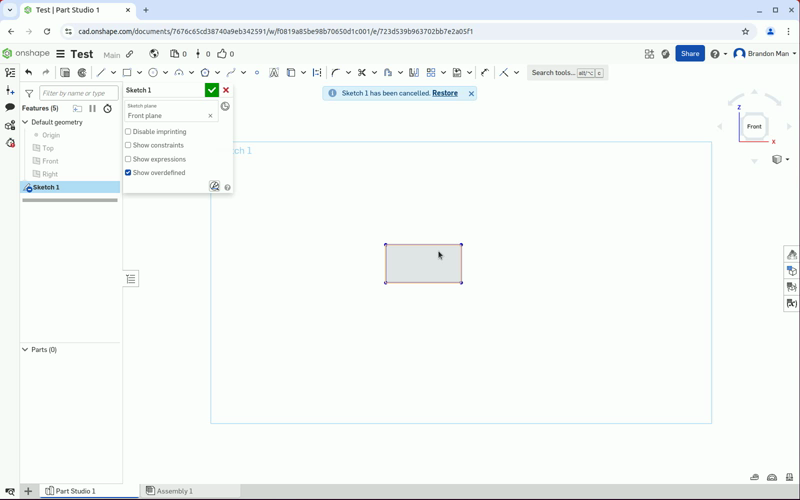
click(438, 250)
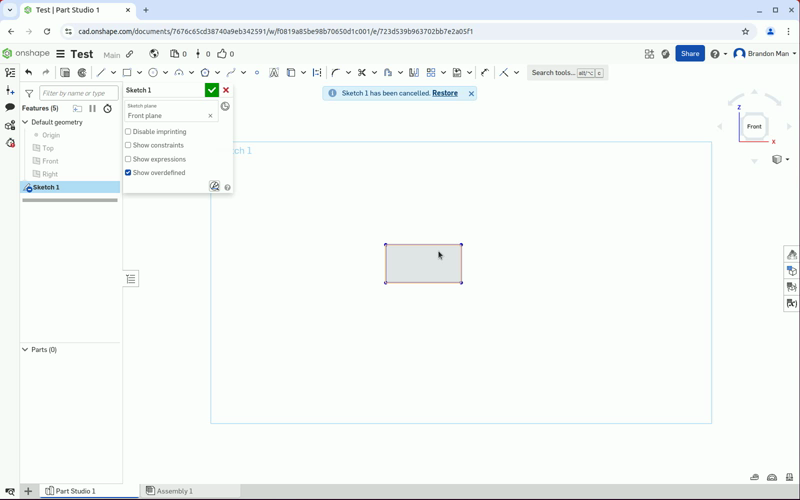
mouse_move(73, 352)
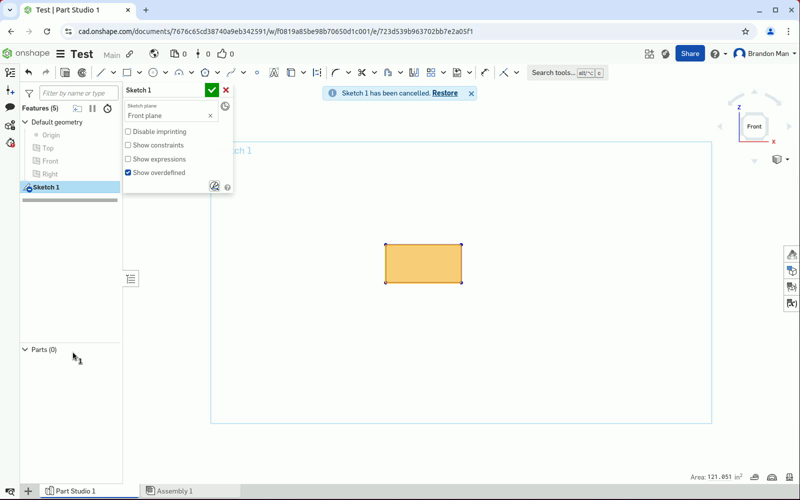
key(shift+y)
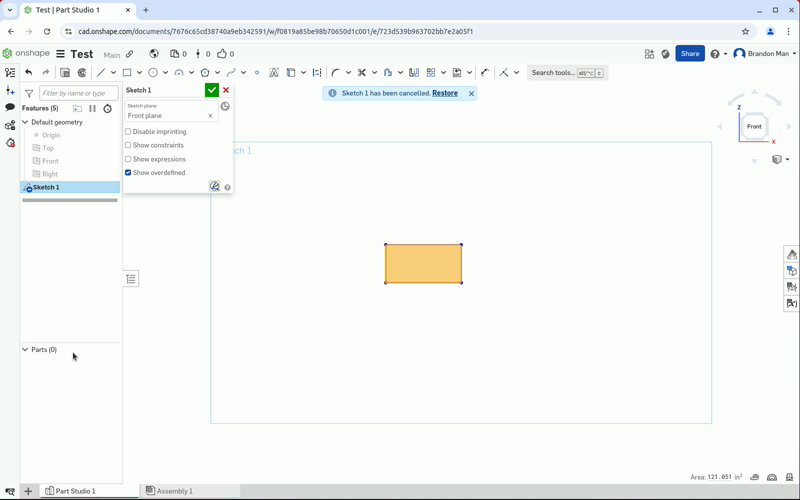
key(shift+e)
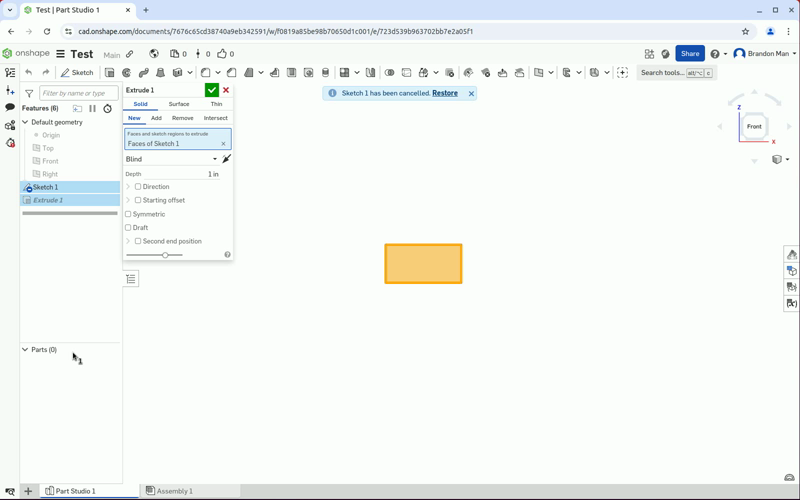
mouse_move(143, 106)
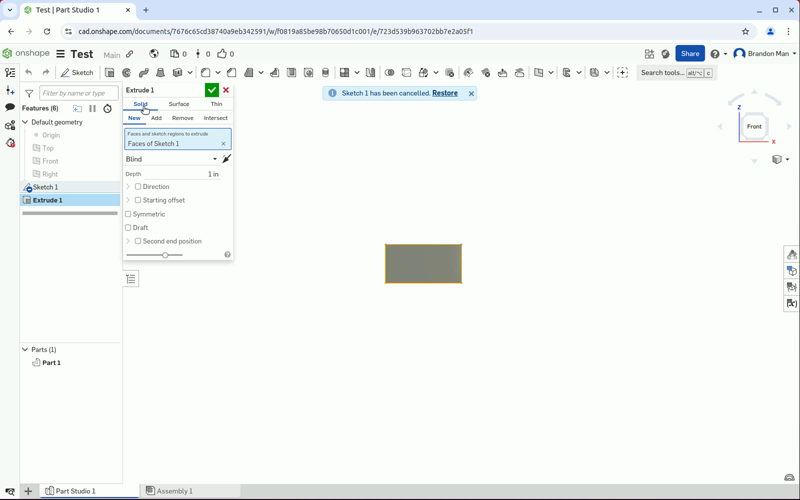
click(143, 106)
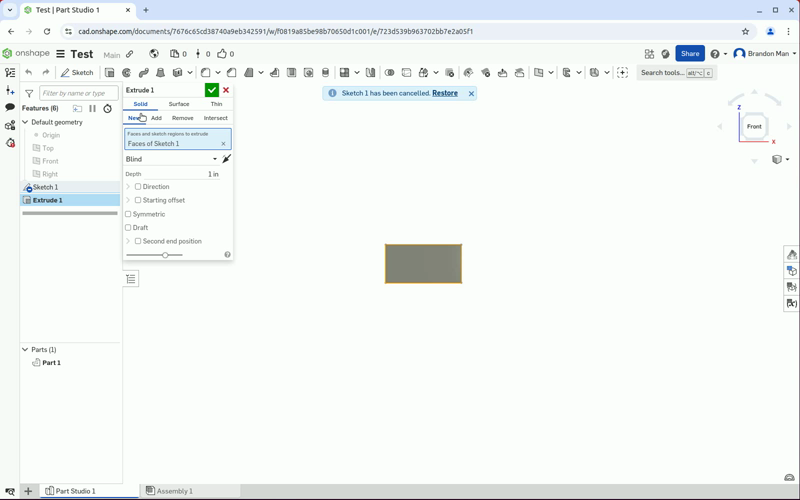
mouse_move(137, 120)
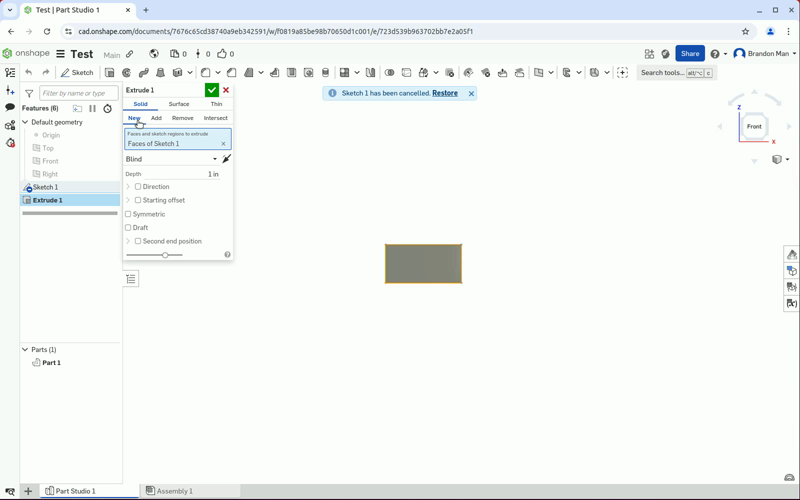
click(137, 120)
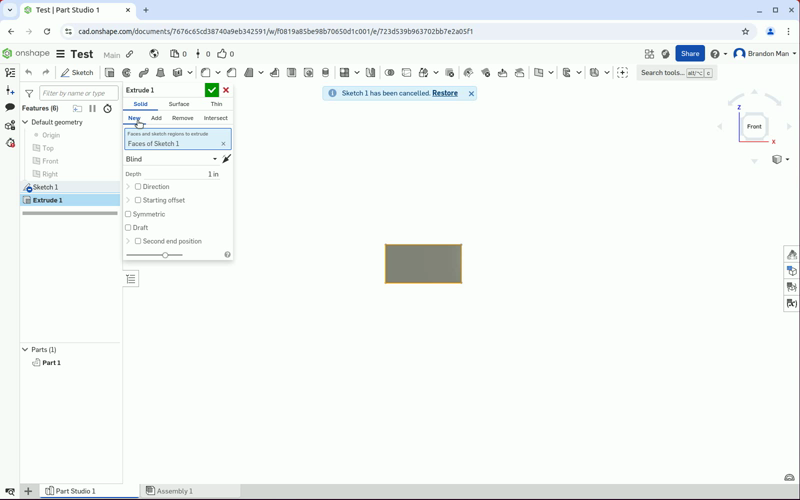
key(tab, 4)
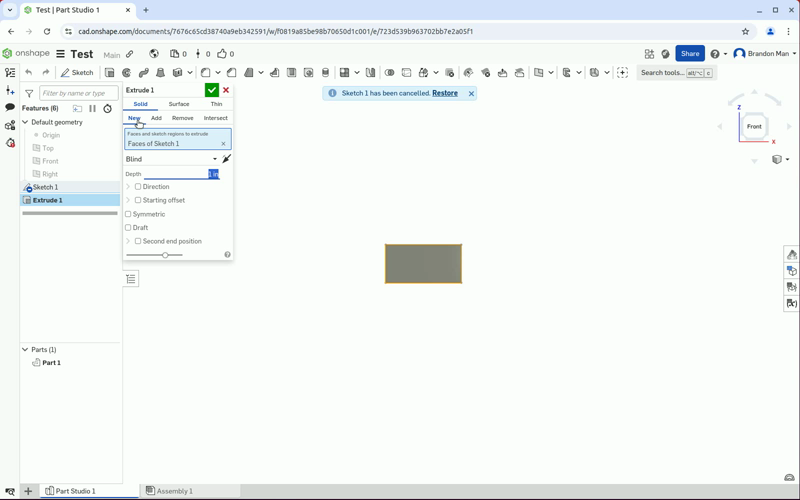
text(23.108)
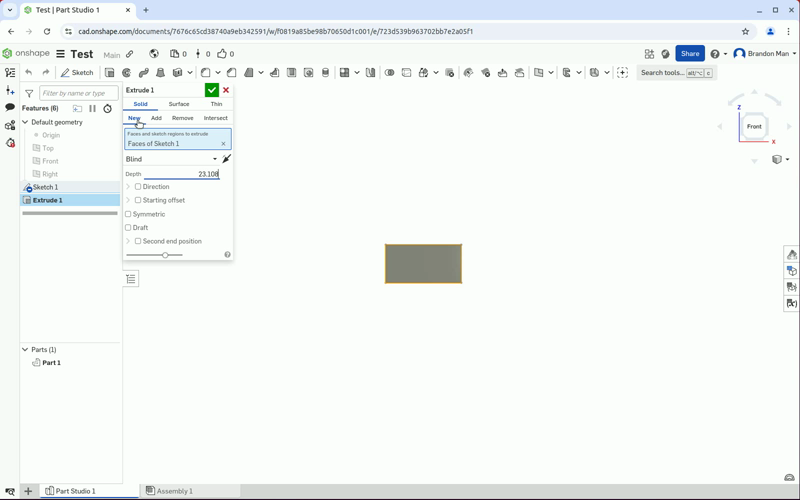
key(enter)
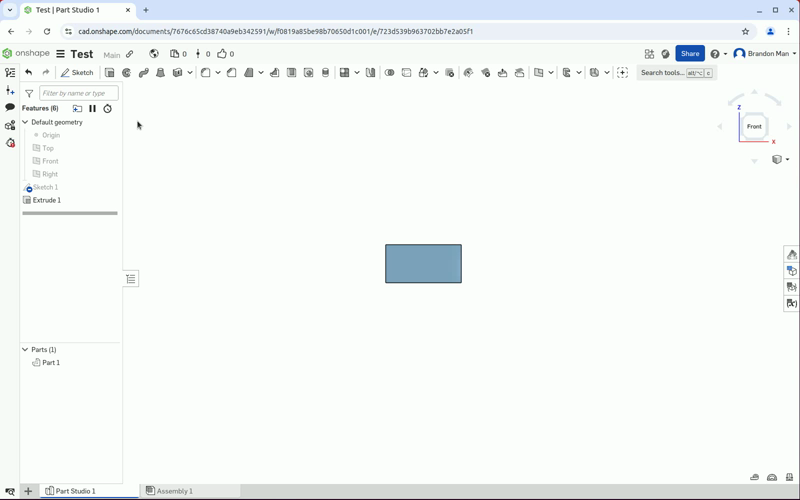
key(shift+h)
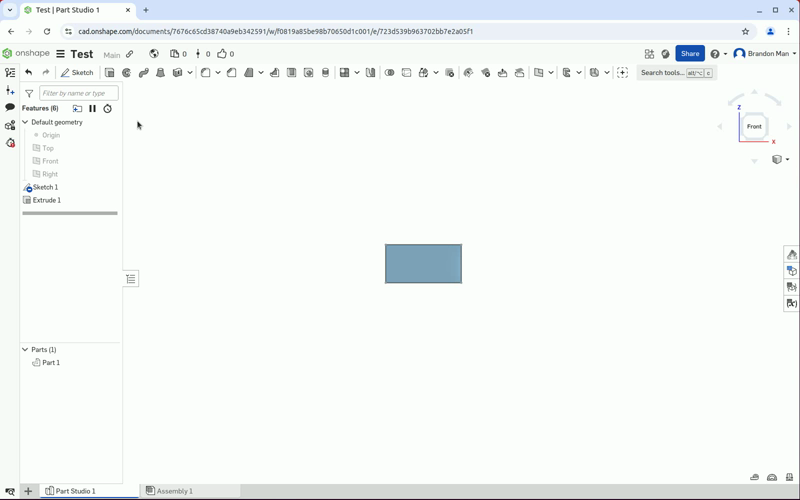
key(shift+h)
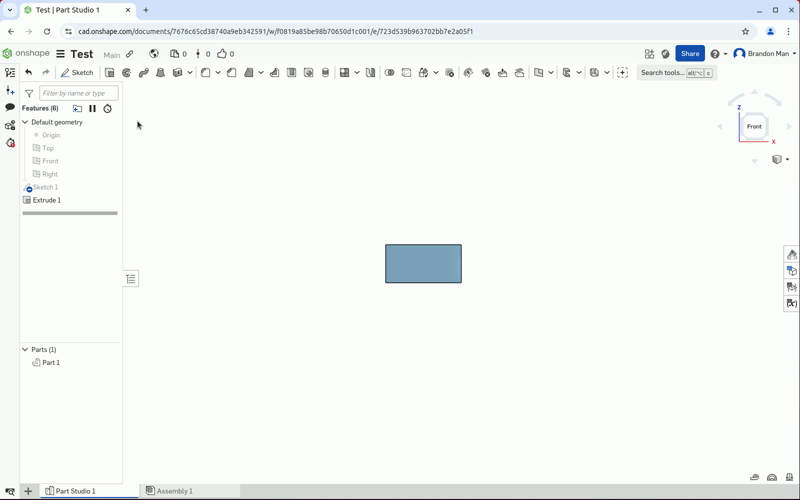
mouse_move(73, 189)
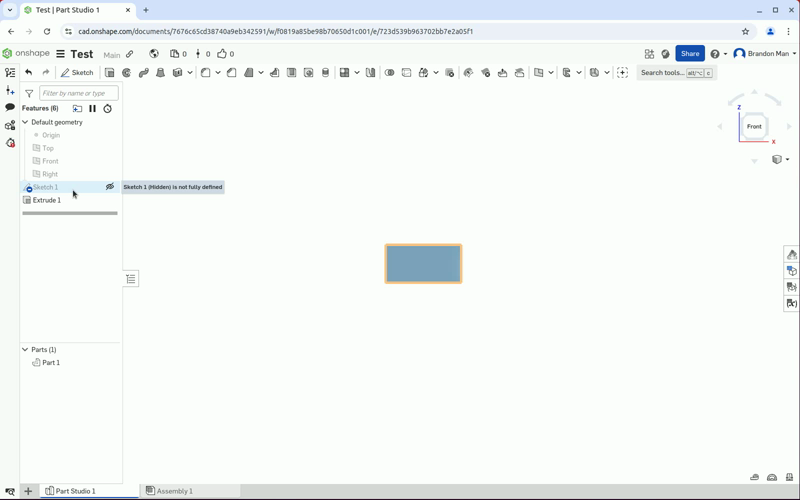
click(73, 189)
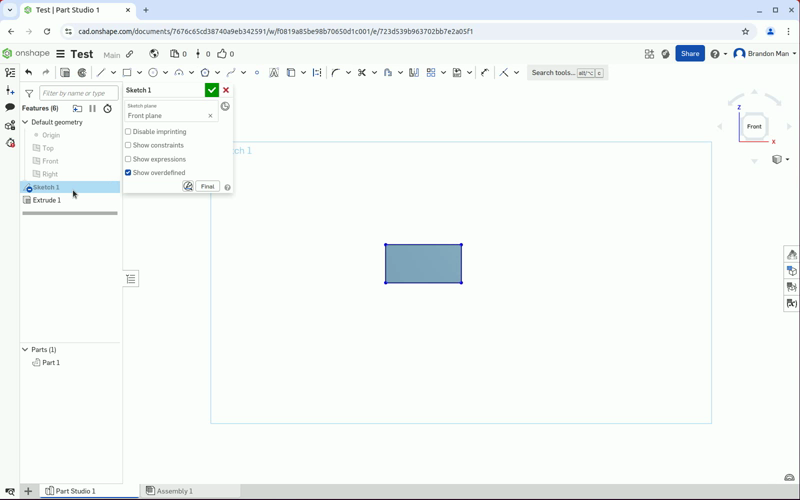
mouse_move(229, 92)
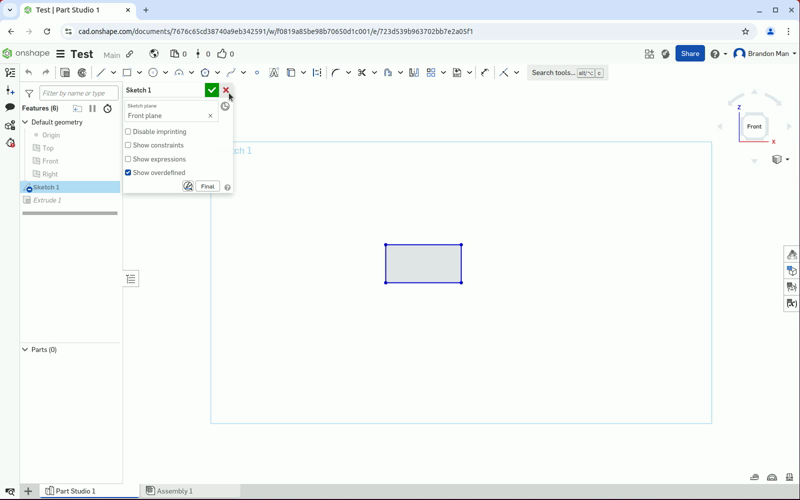
click(229, 92)
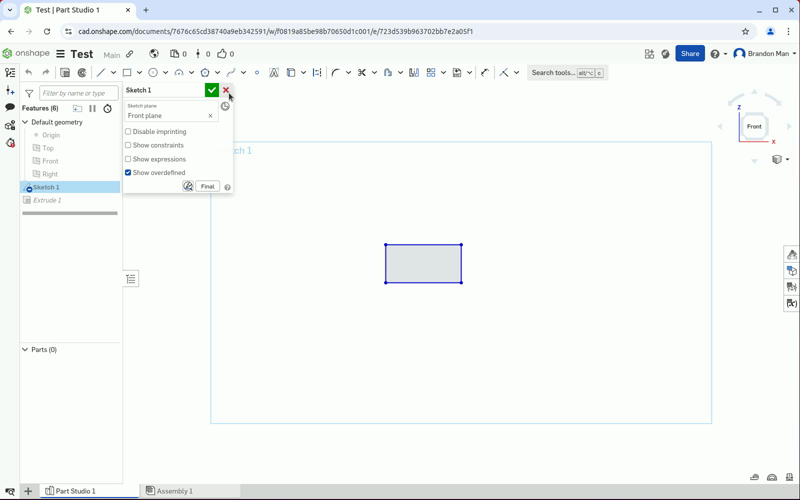
key(shift+s)
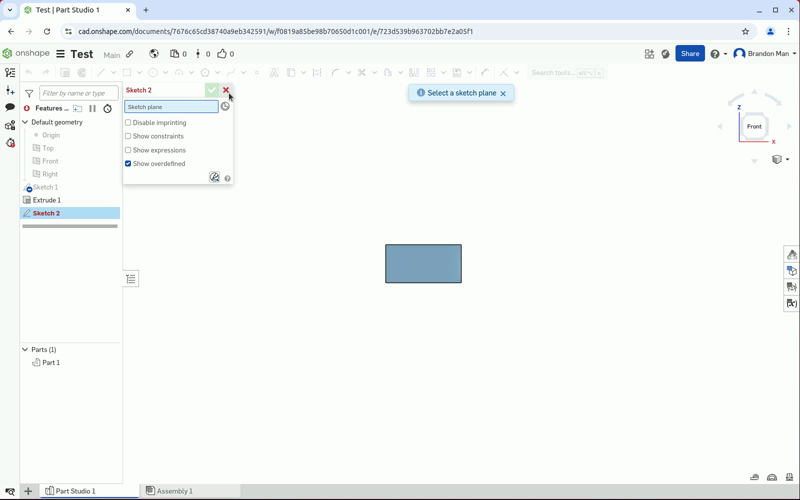
mouse_move(73, 163)
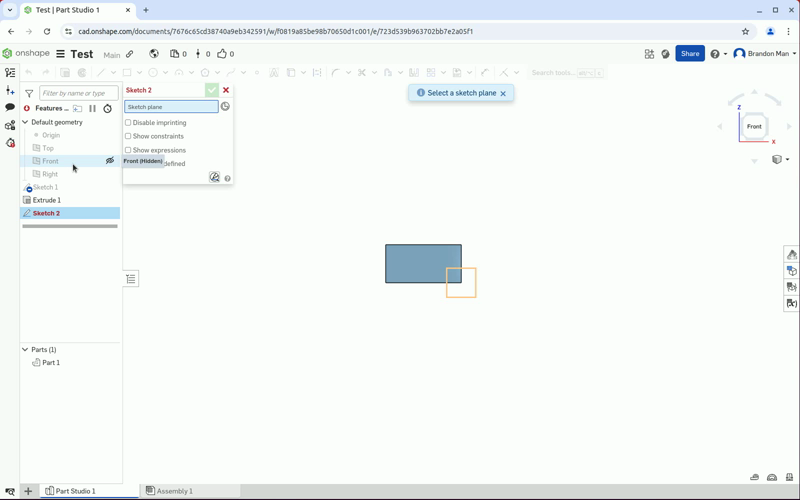
click(73, 163)
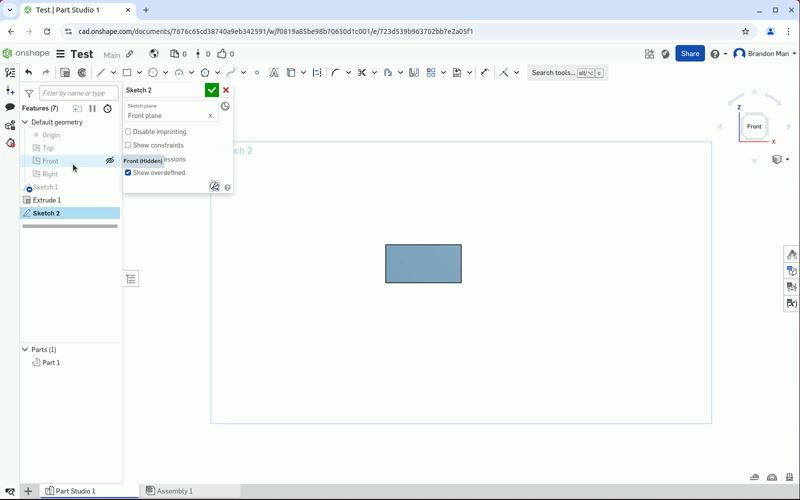
mouse_move(73, 352)
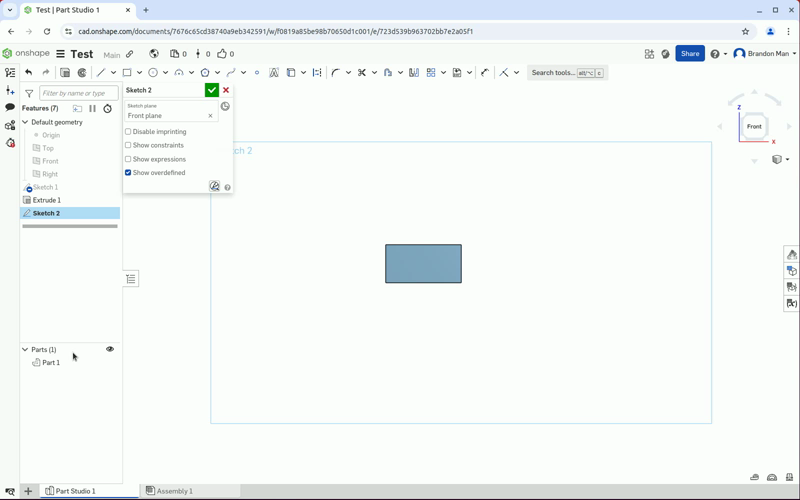
key(y)
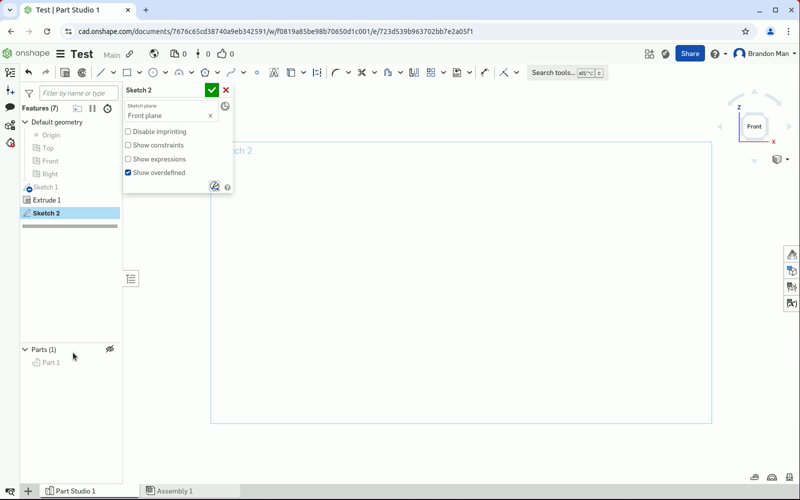
key(l)
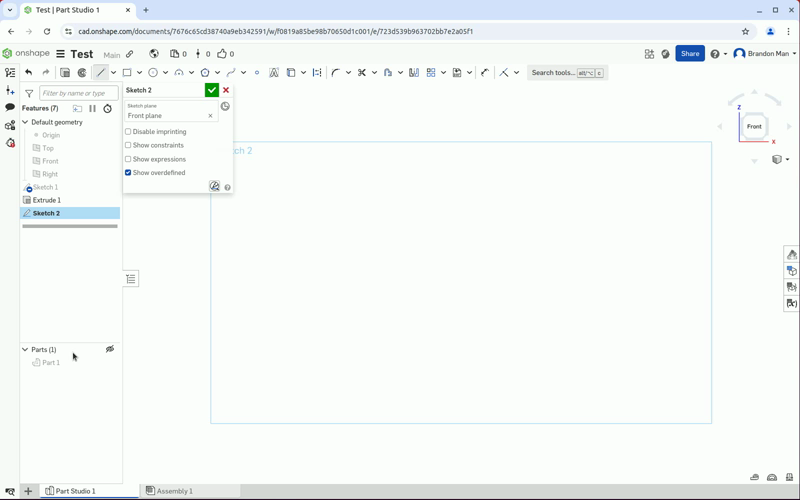
key_down(shift)
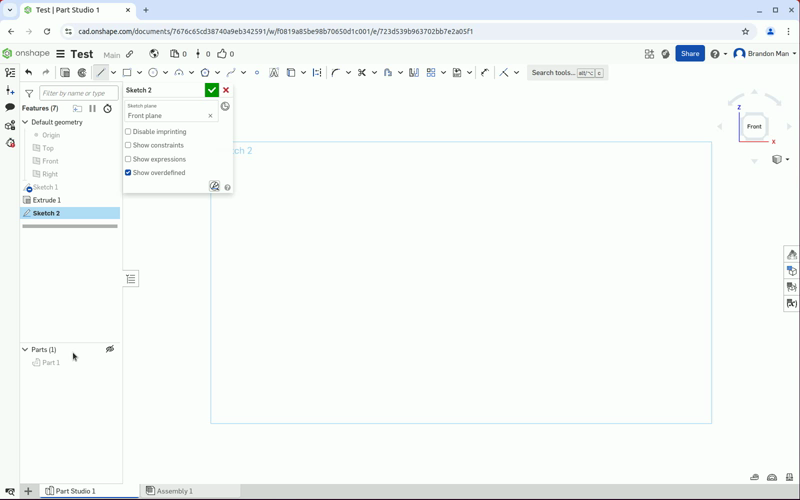
mouse_move(385, 282)
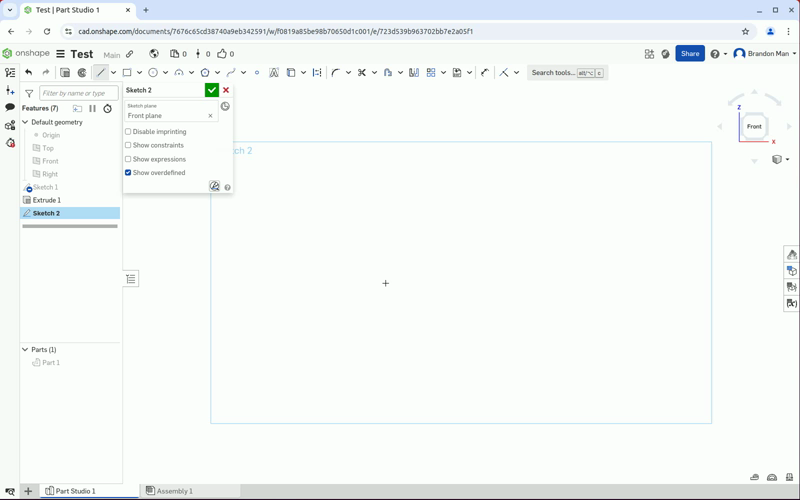
click(385, 282)
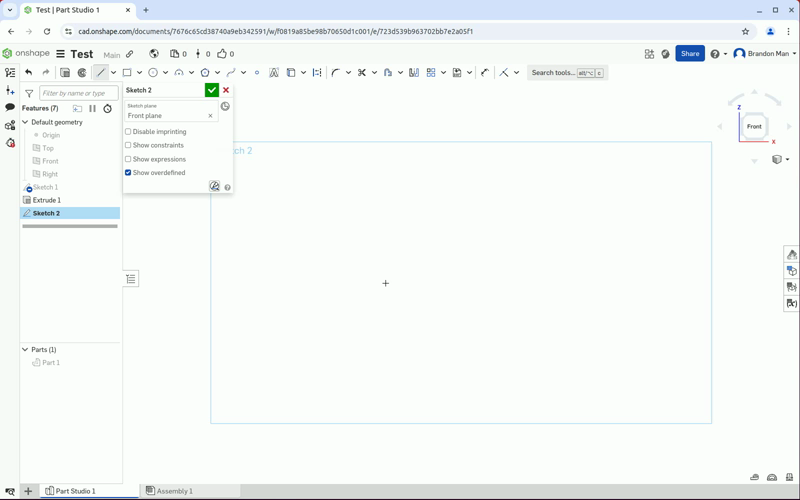
key_up(shift)
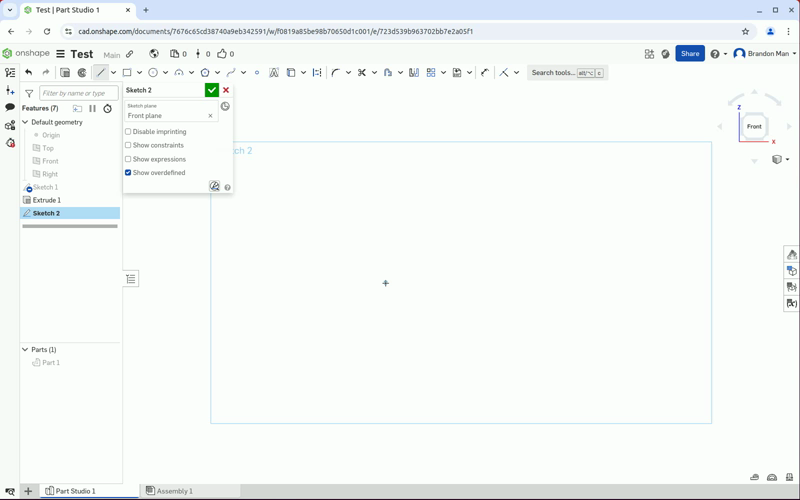
key_down(shift)
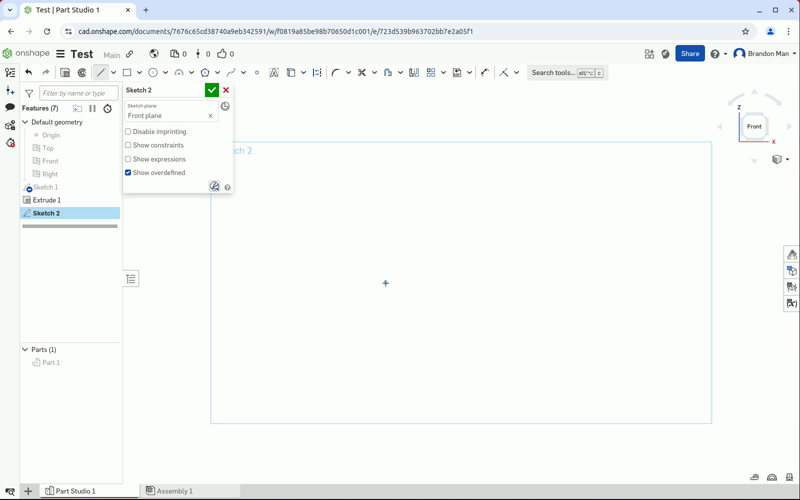
mouse_move(461, 282)
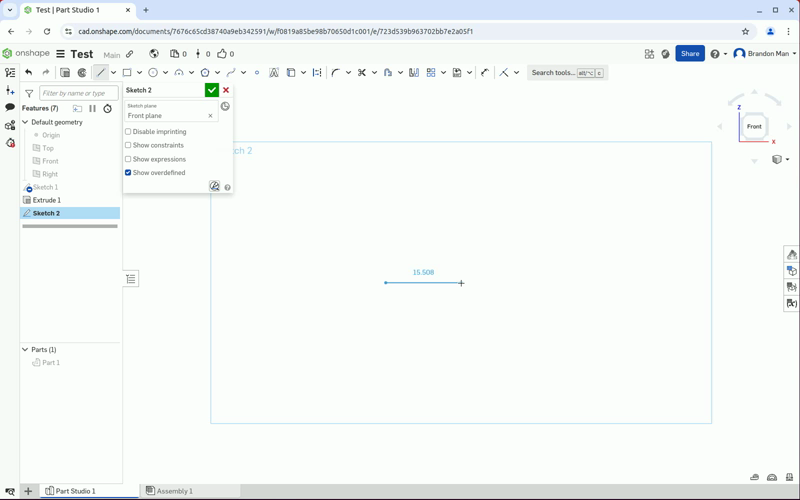
click(461, 282)
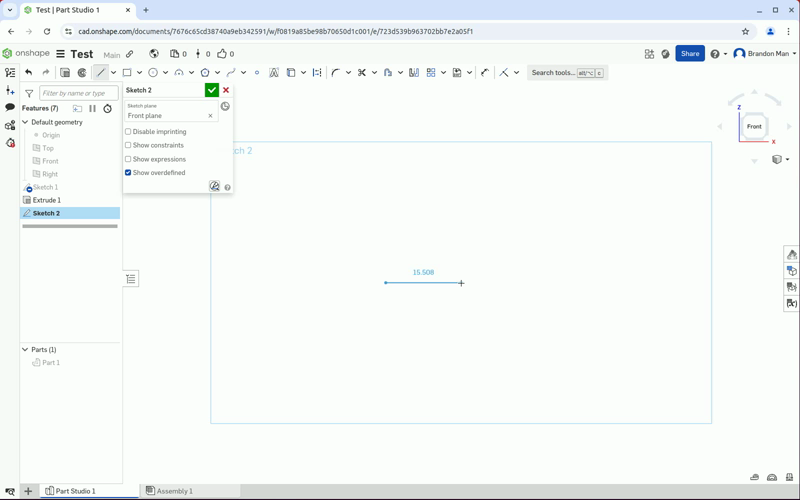
key_up(shift)
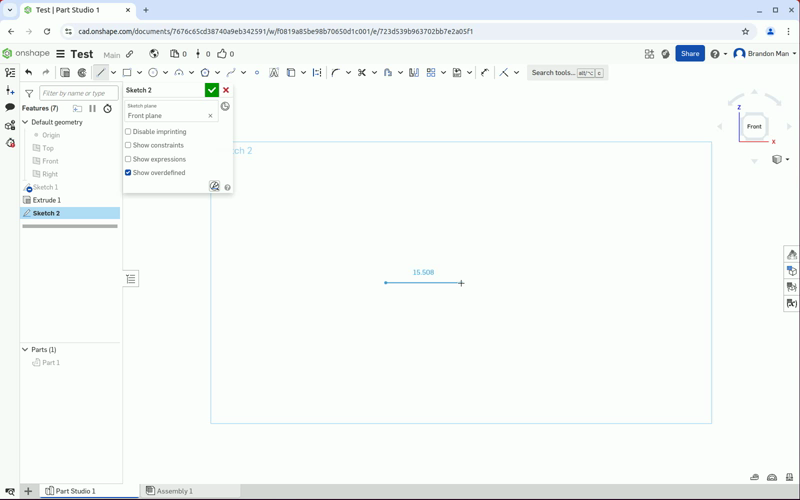
key_down(shift)
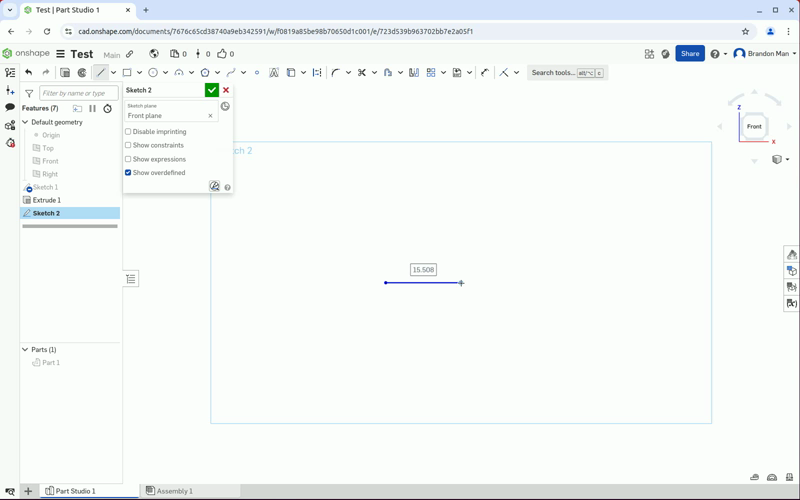
mouse_move(491, 282)
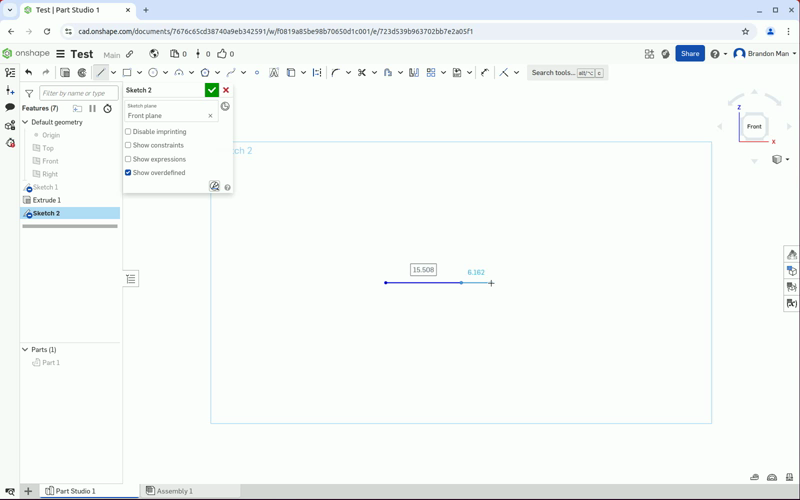
mouse_move(461, 244)
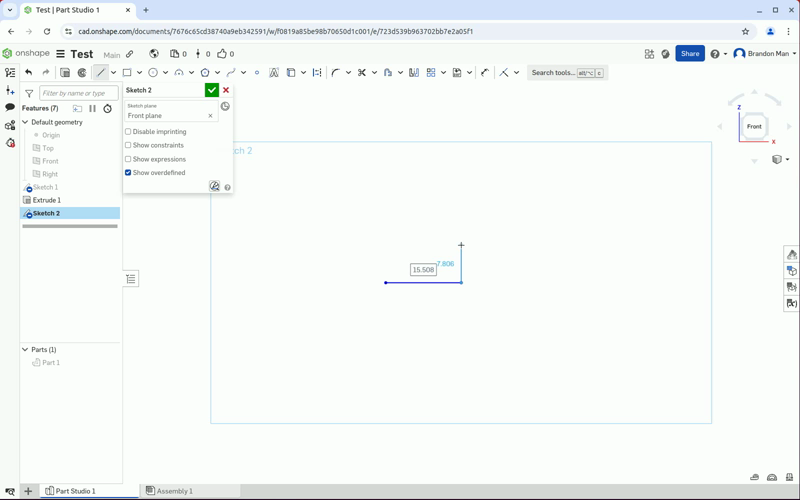
click(461, 244)
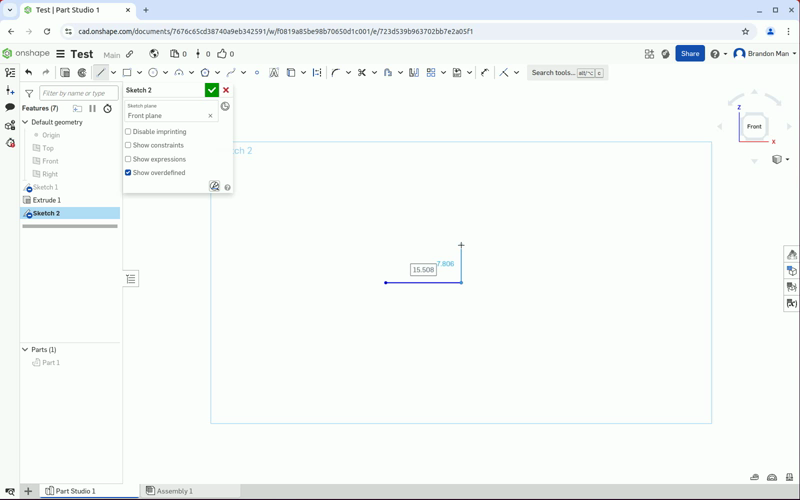
key_up(shift)
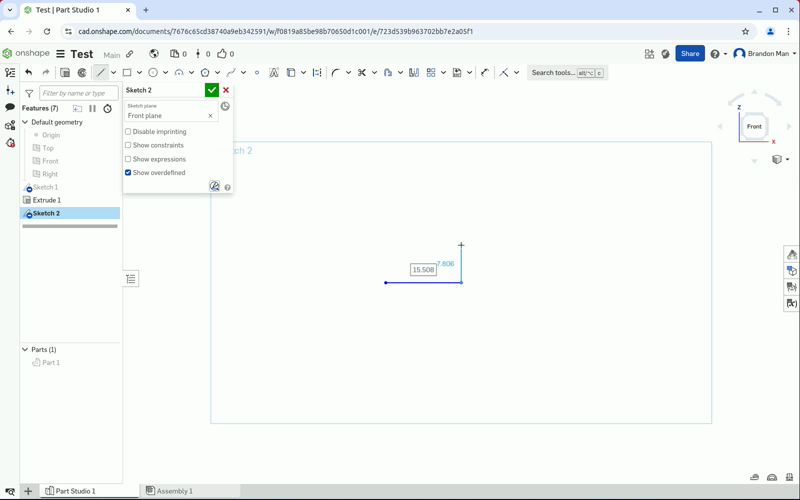
key_down(shift)
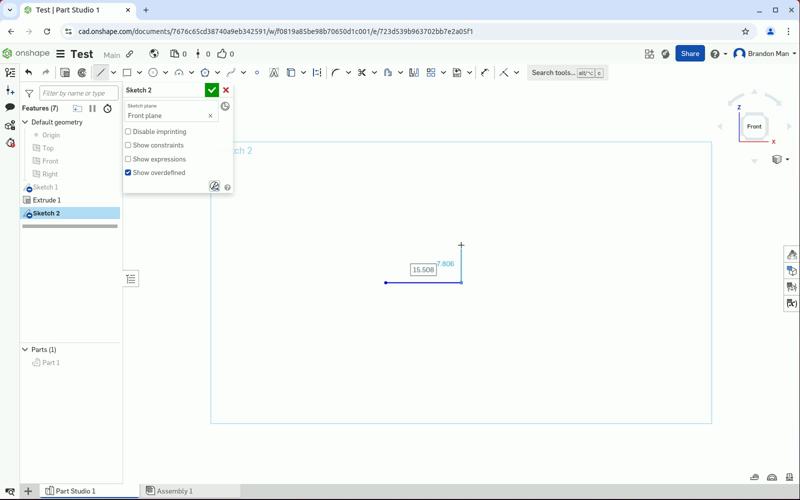
mouse_move(385, 244)
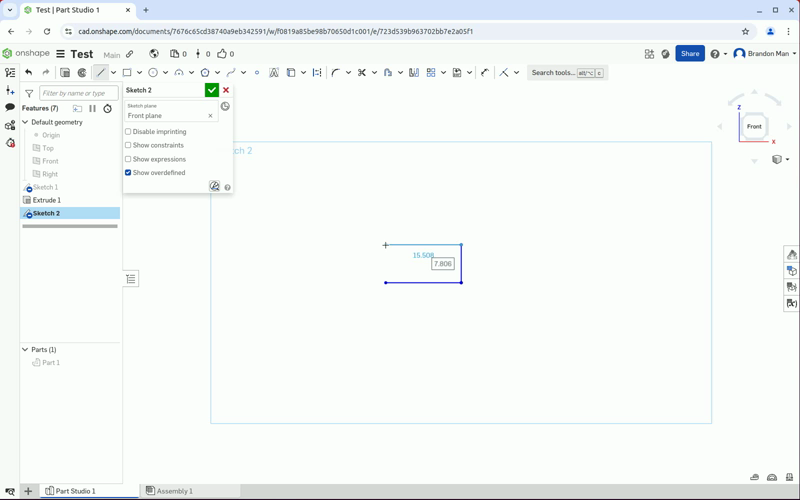
click(385, 244)
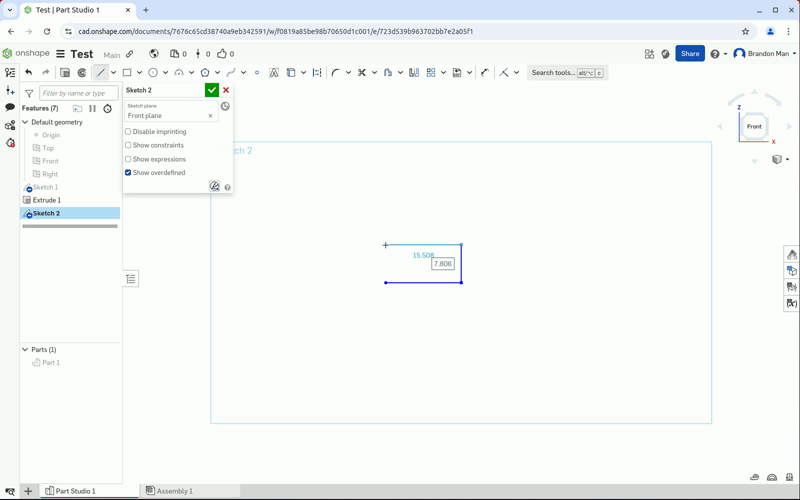
key_up(shift)
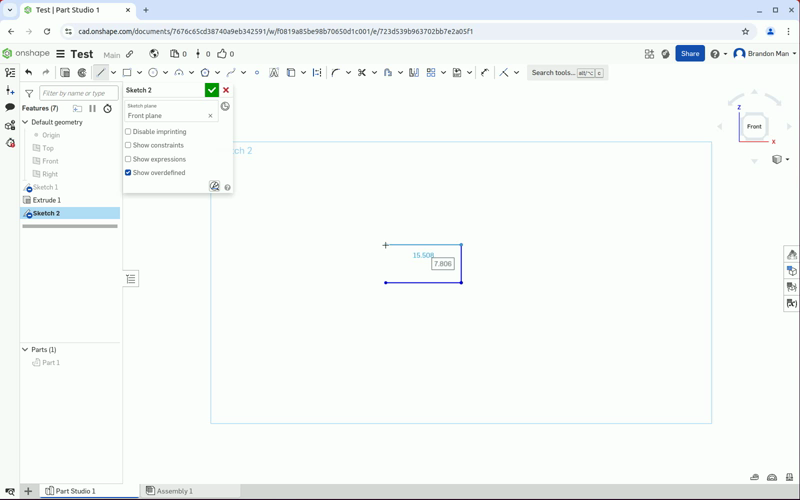
mouse_move(415, 244)
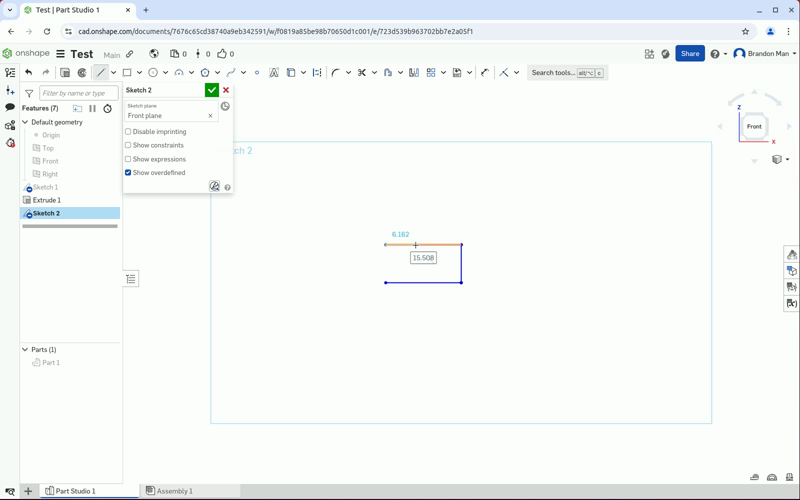
key_down(shift)
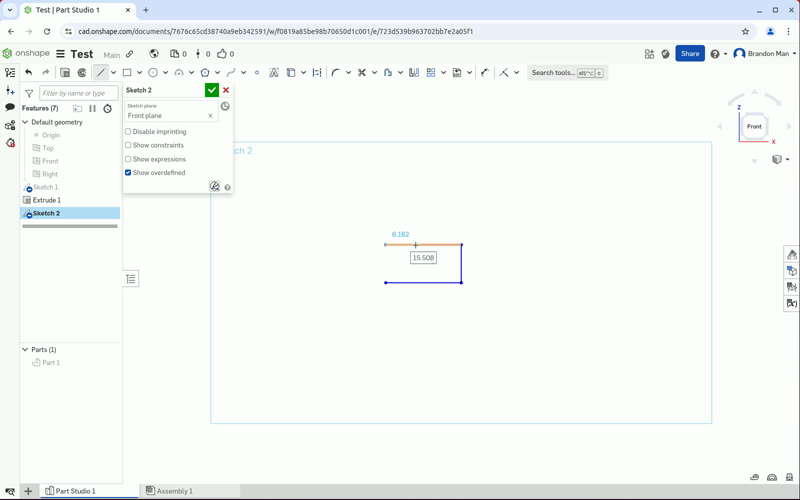
mouse_move(385, 282)
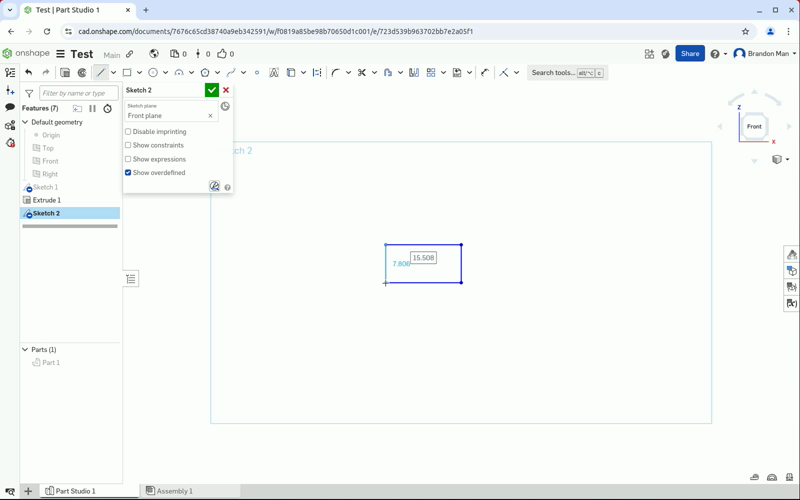
key_up(shift)
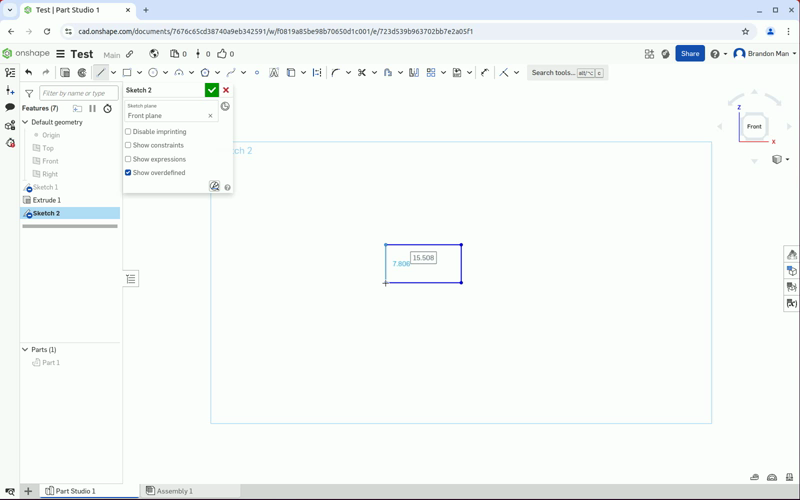
click(385, 282)
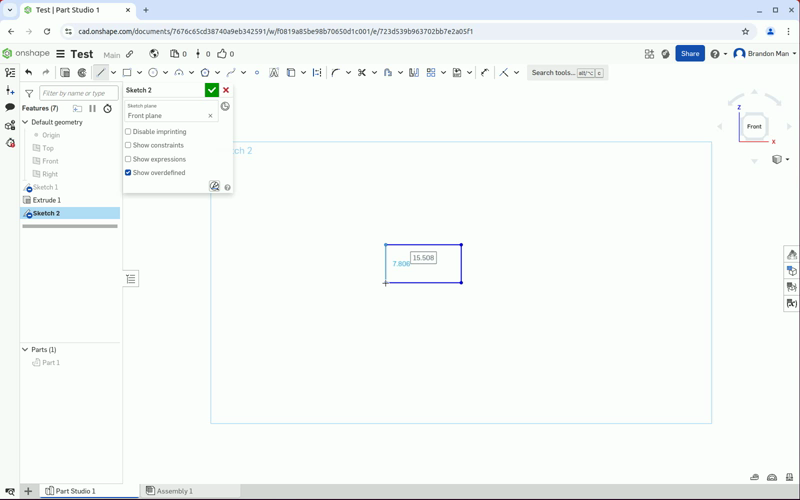
key(esc)
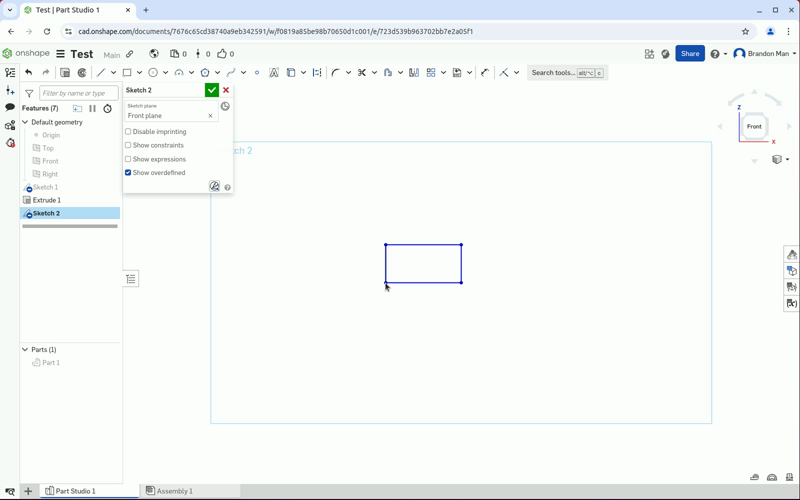
mouse_move(399, 266)
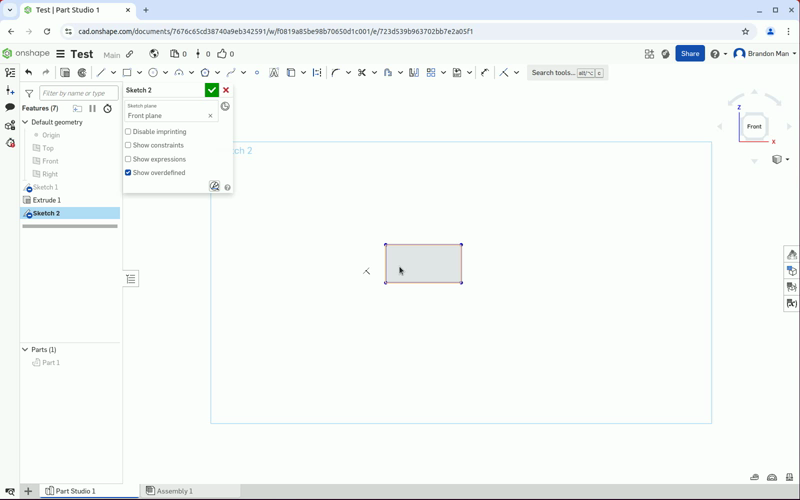
click(399, 266)
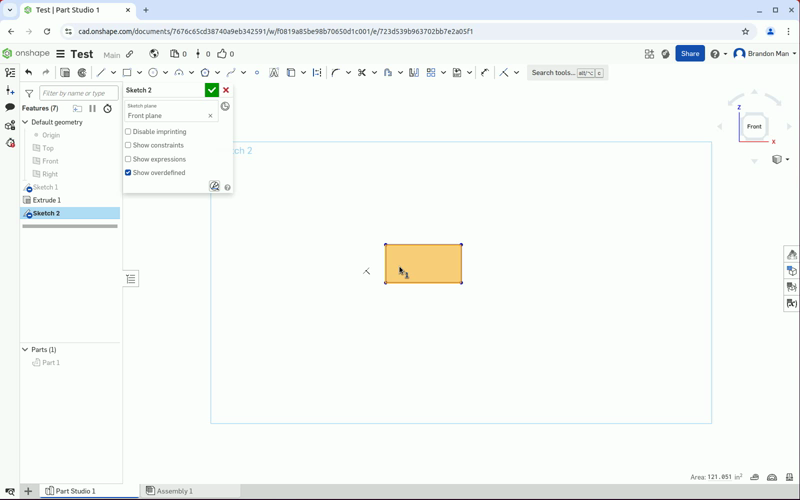
mouse_move(73, 352)
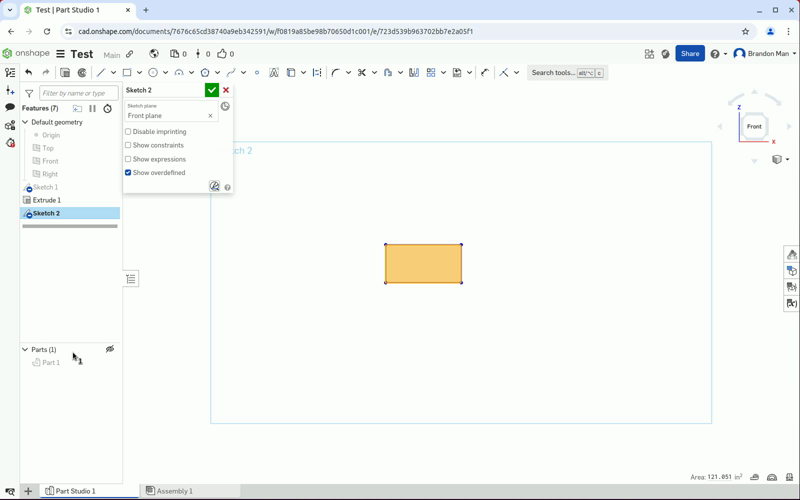
key(shift+y)
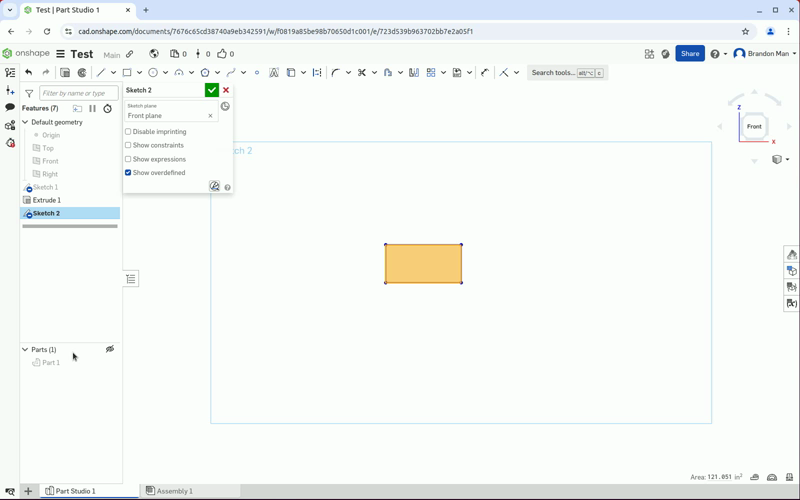
key(shift+e)
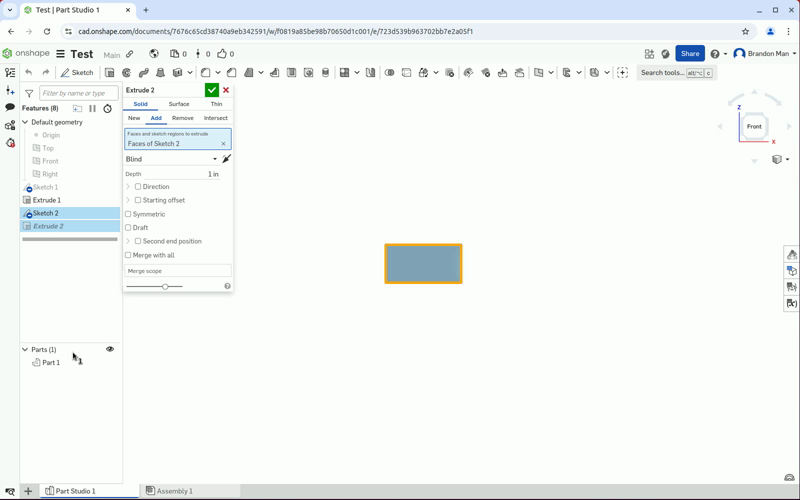
mouse_move(143, 106)
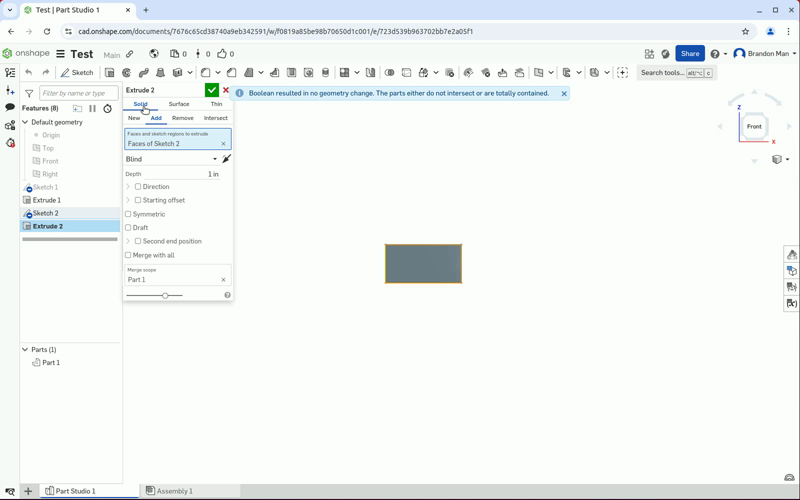
click(143, 106)
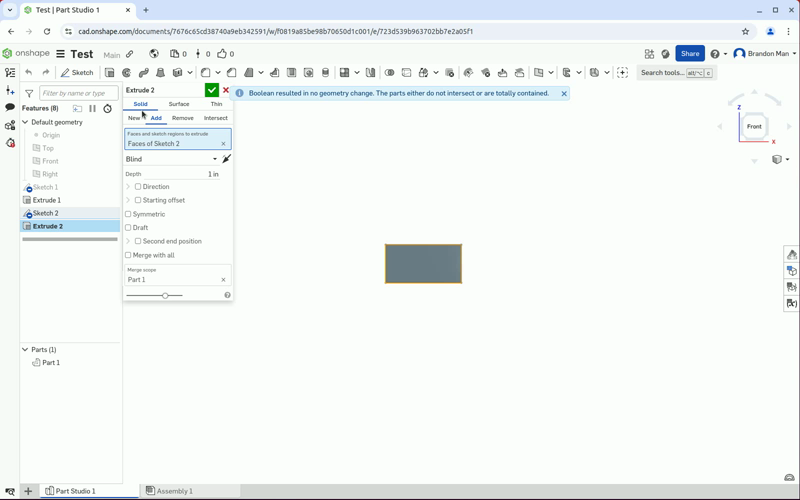
mouse_move(137, 120)
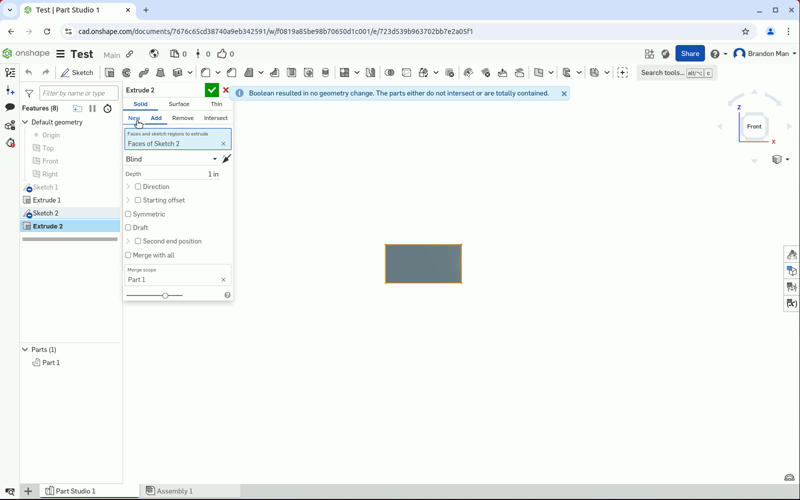
click(137, 120)
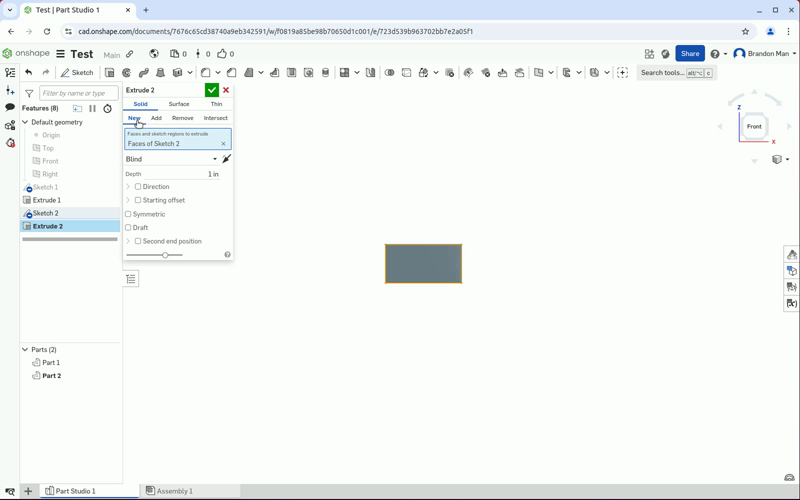
key(tab, 4)
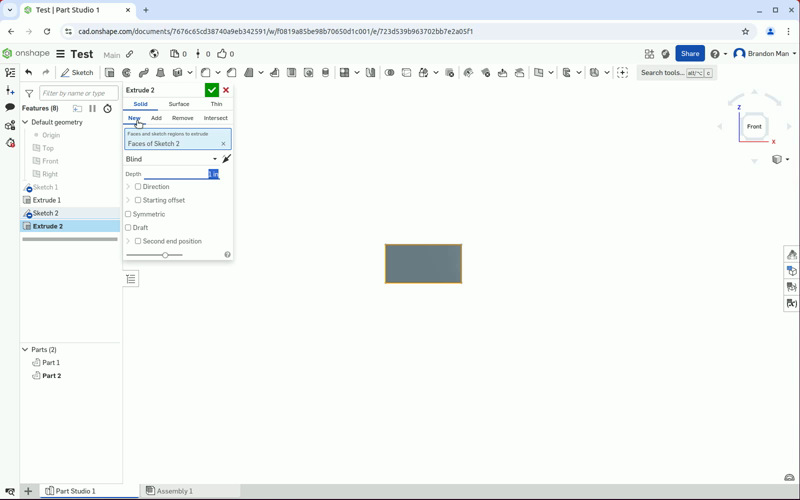
text(23.108)
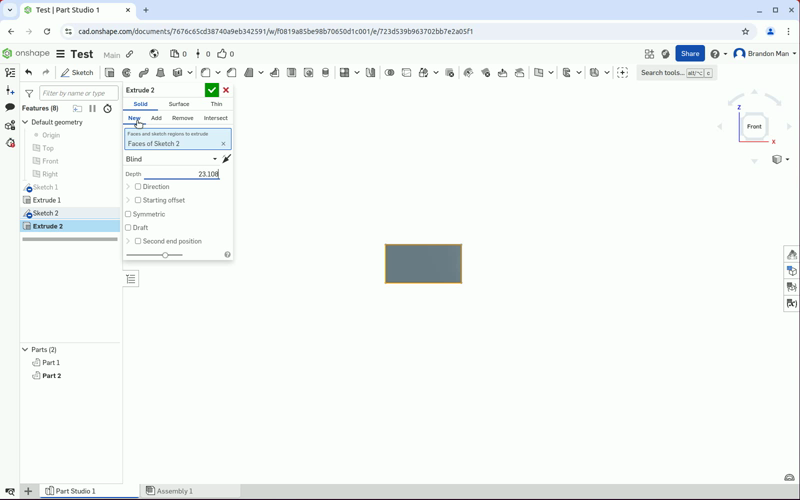
key(enter)
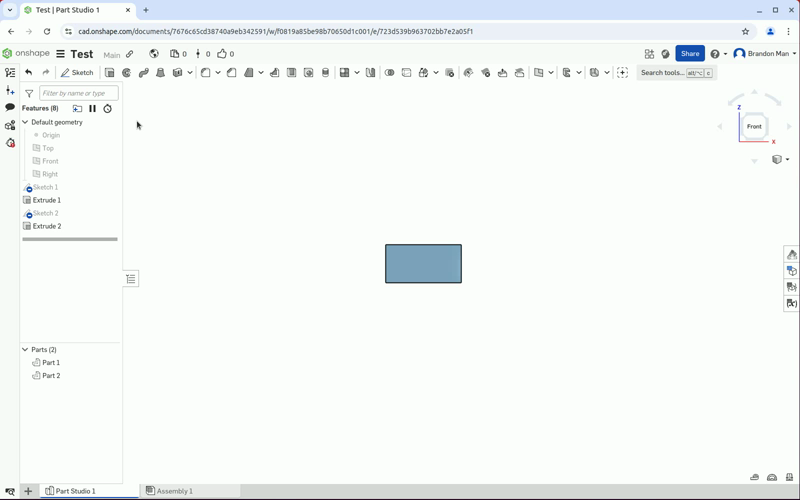
key(shift+h)
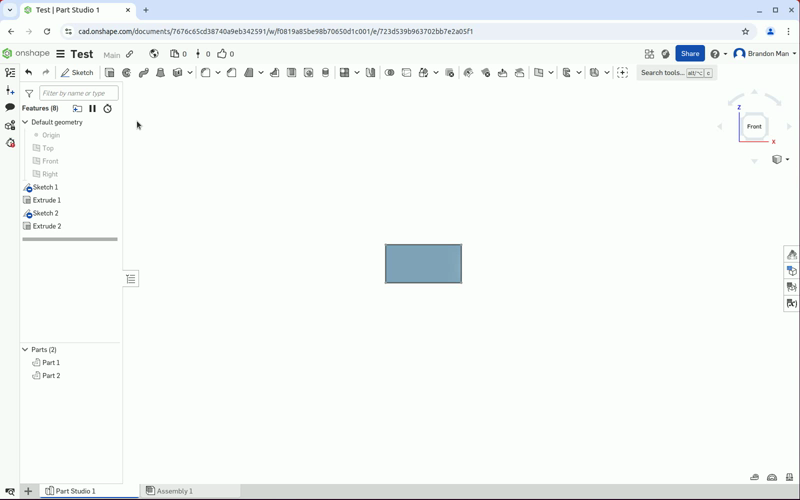
key(shift+h)
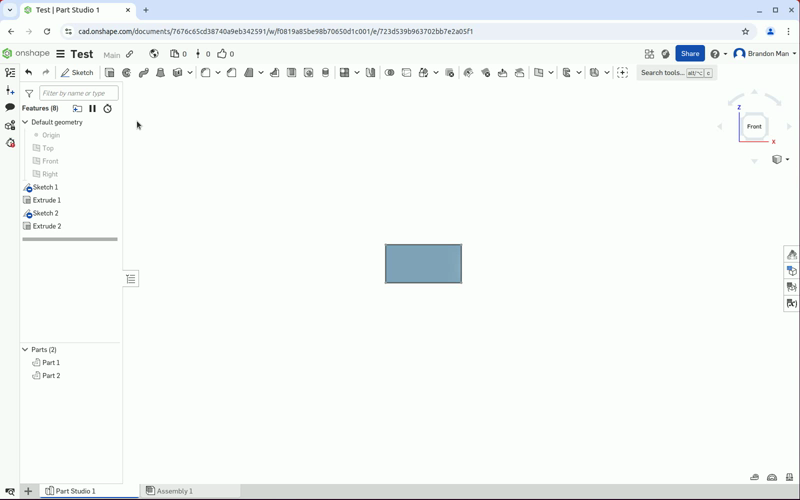
key(shift+7)
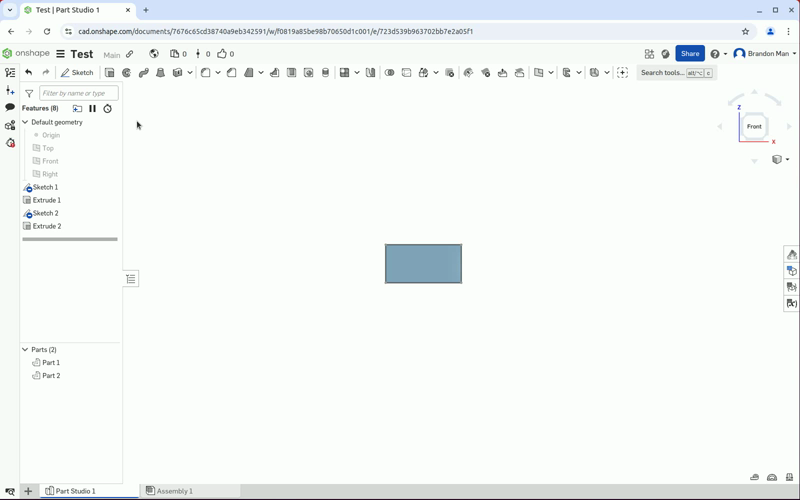
key(left, 2)
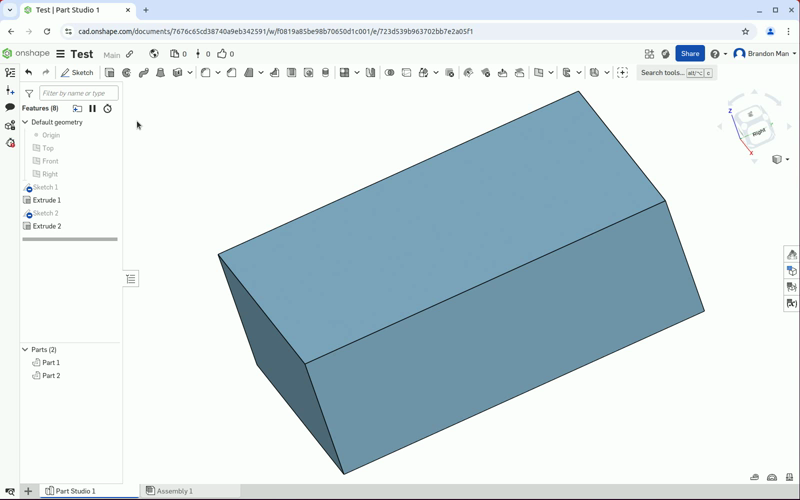
key(down, 2)
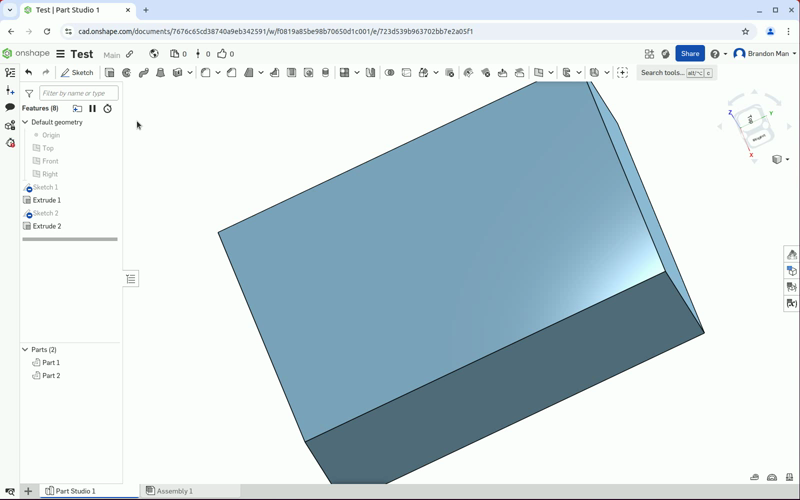
key(up, 2)
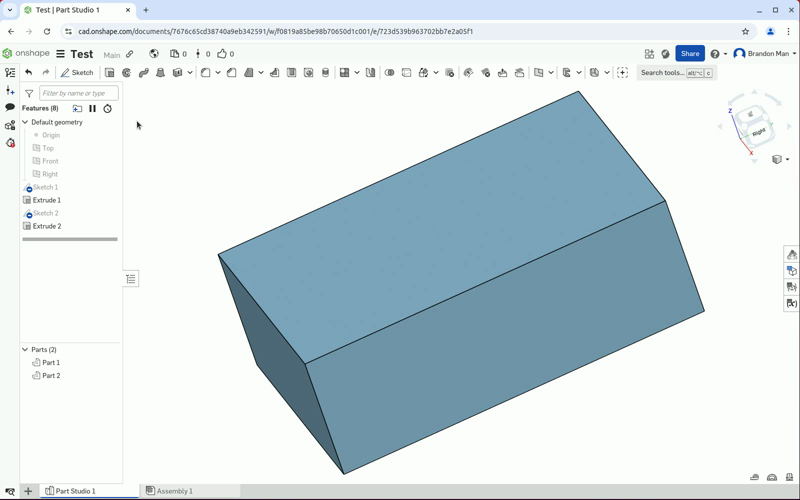
key(right, 2)
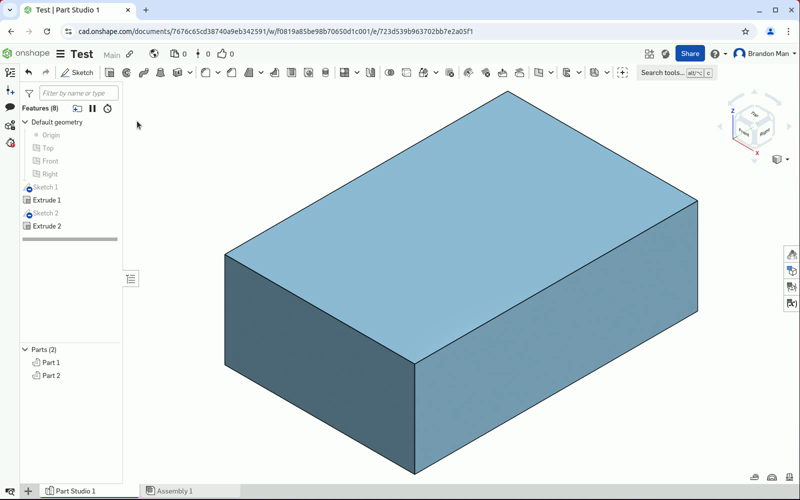
mouse_move(73, 189)
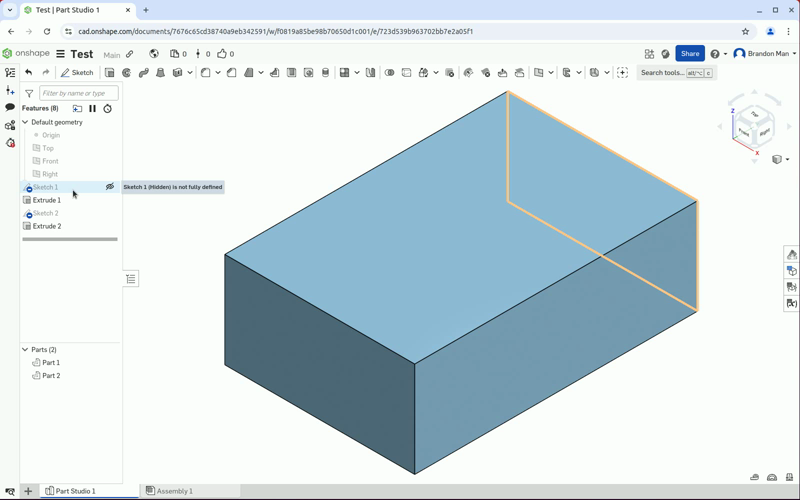
click(73, 189)